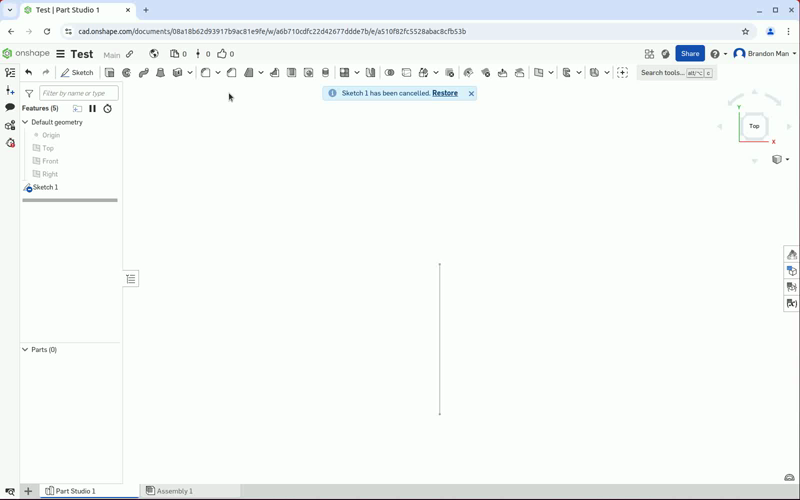
key(shift+h)
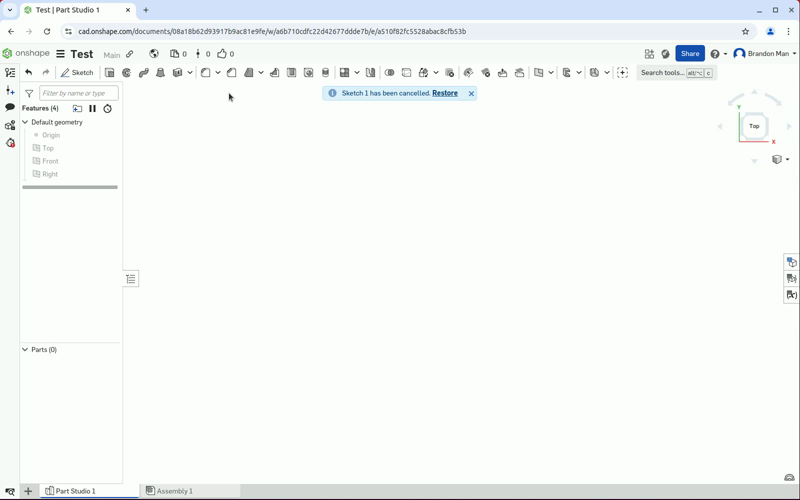
mouse_move(73, 352)
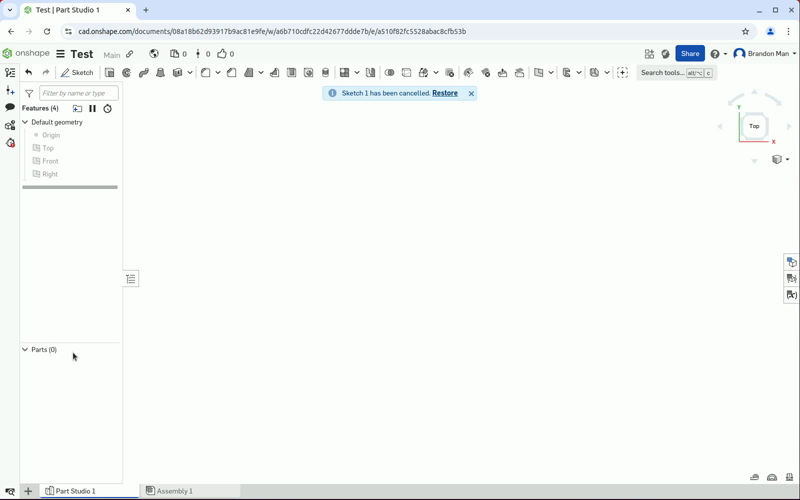
key(y)
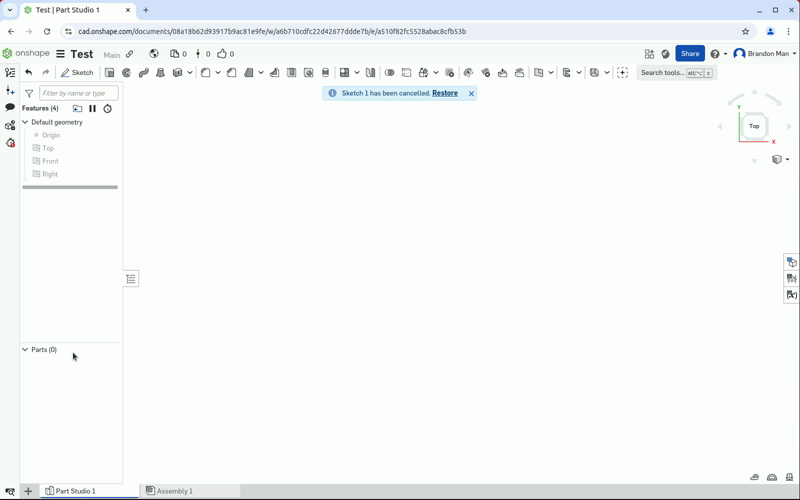
key(shift+p)
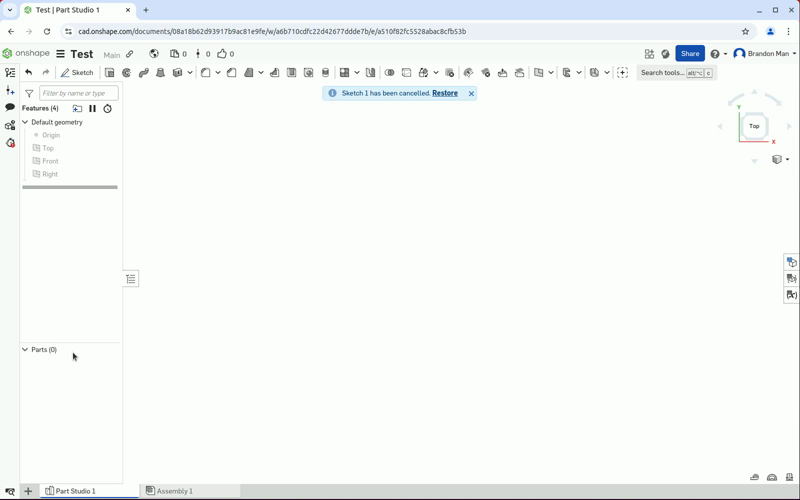
key(space)
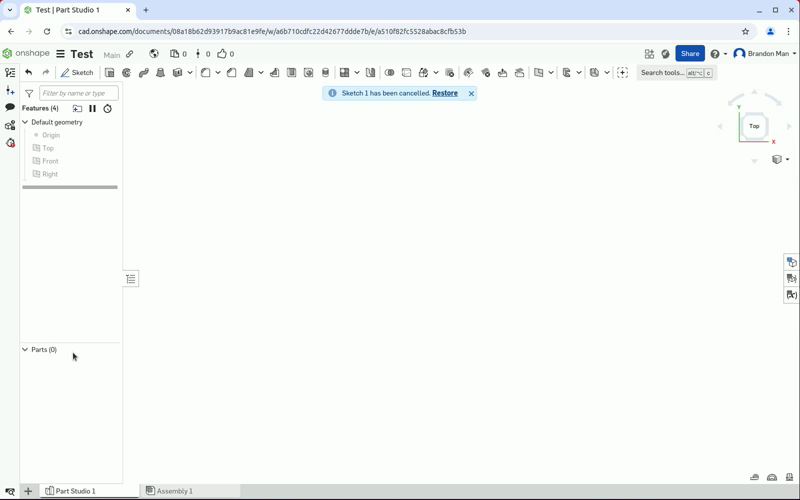
key_down(shift)
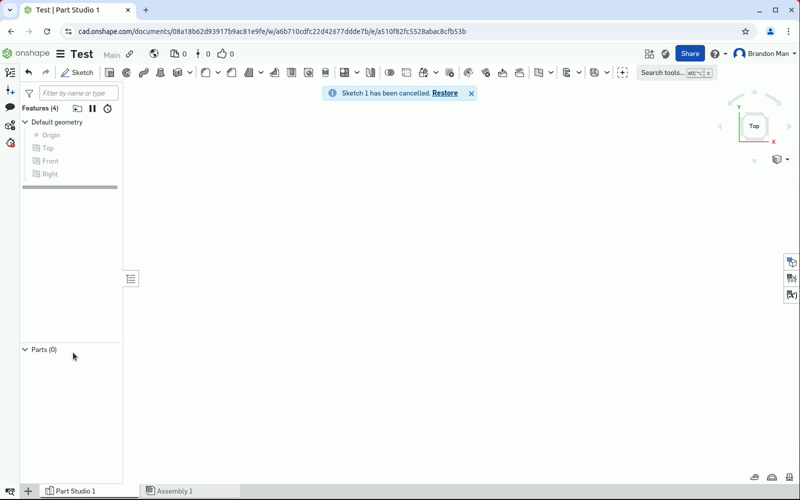
key(up)
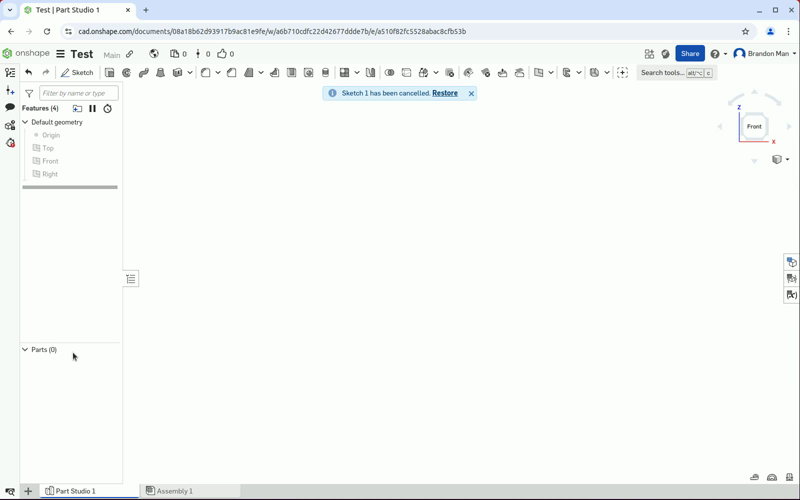
key_up(shift)
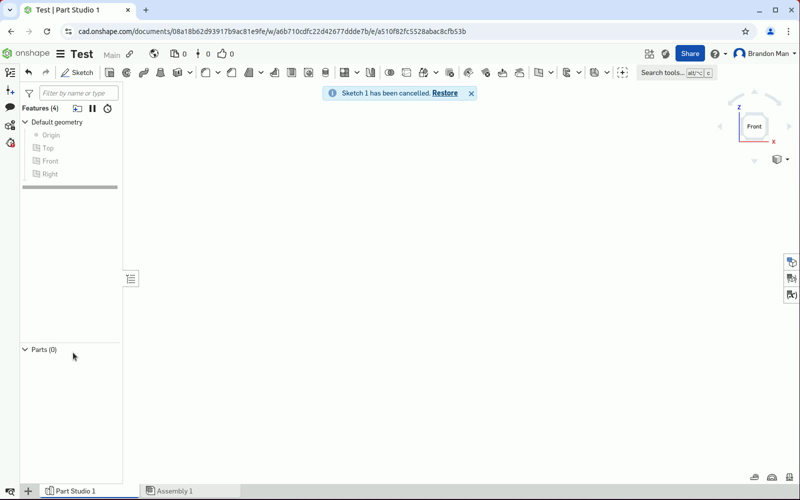
mouse_move(73, 352)
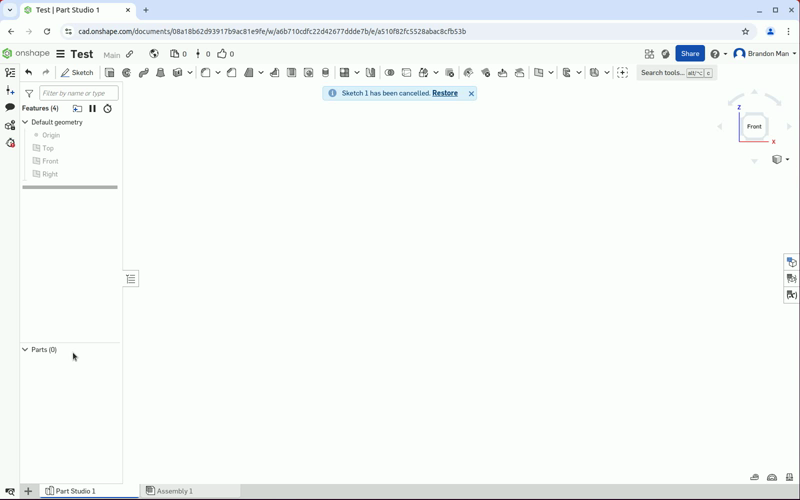
key(shift+y)
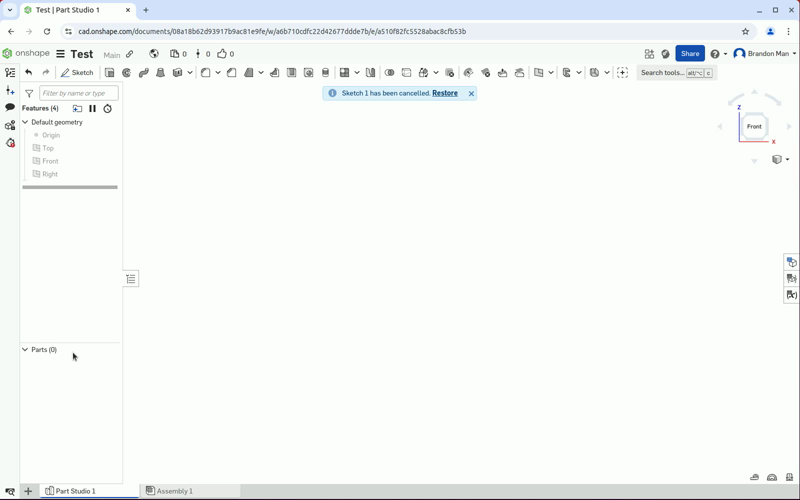
key(shift+s)
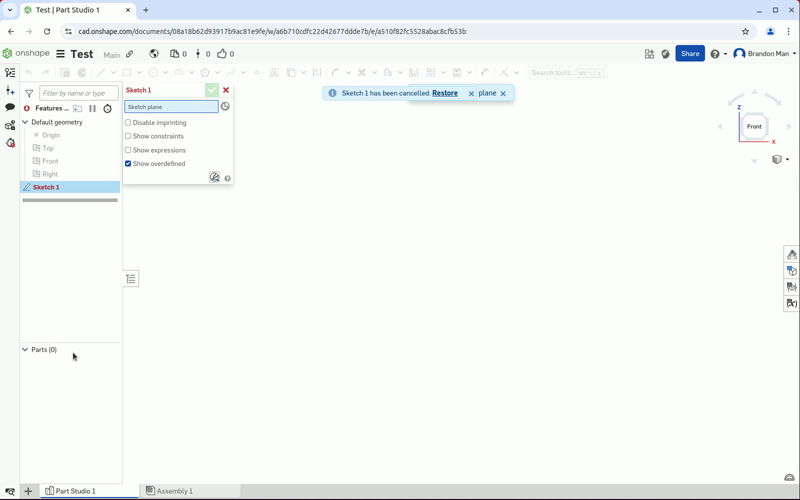
mouse_move(73, 163)
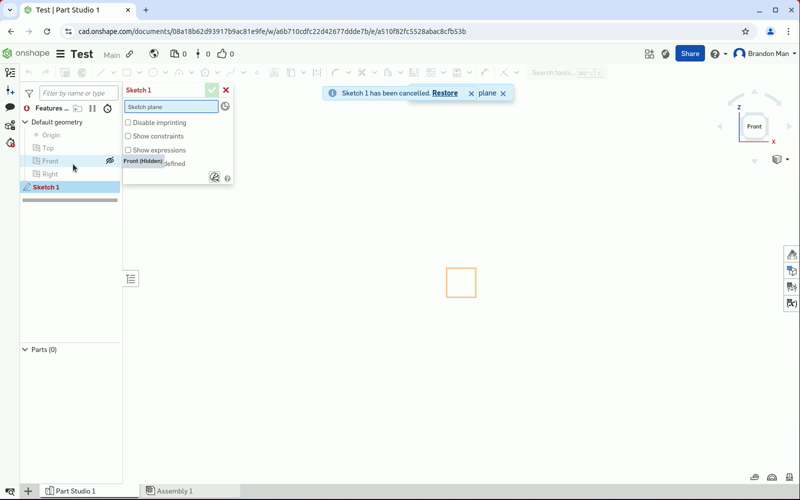
click(73, 163)
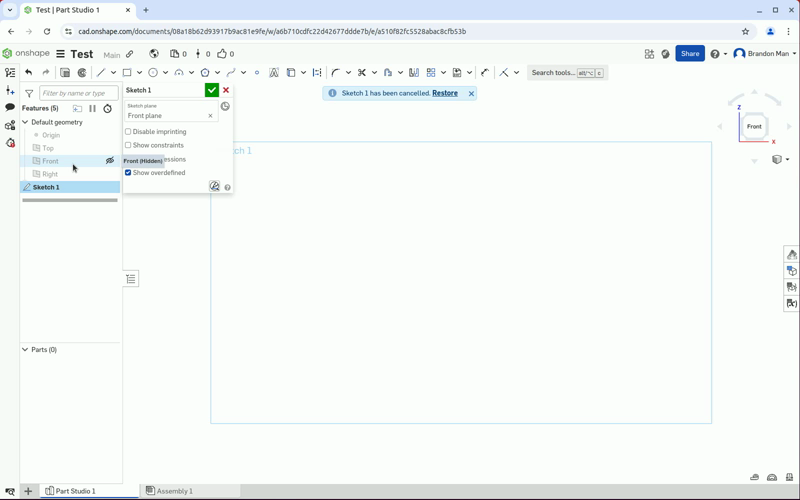
mouse_move(73, 352)
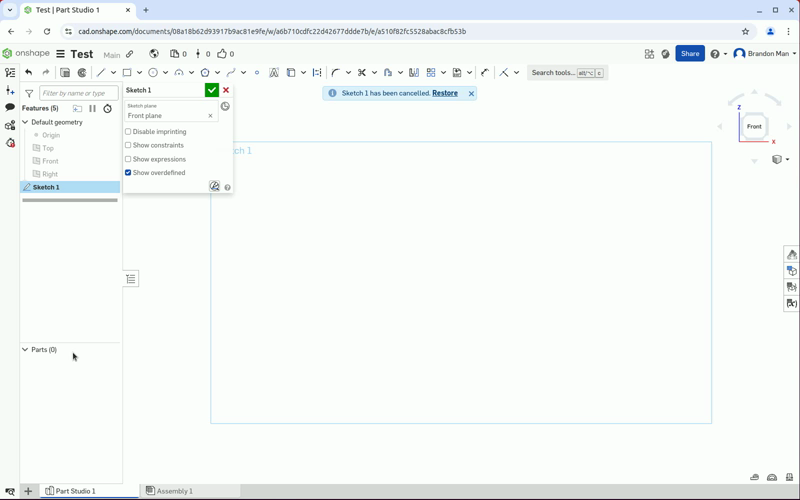
key(y)
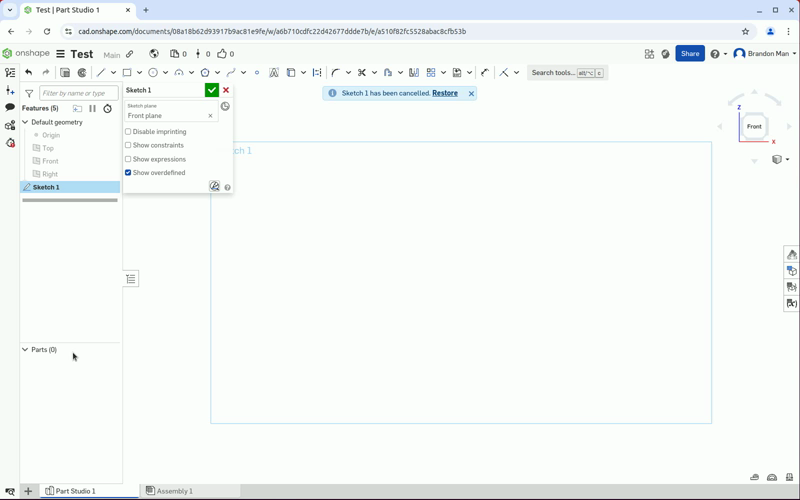
key(l)
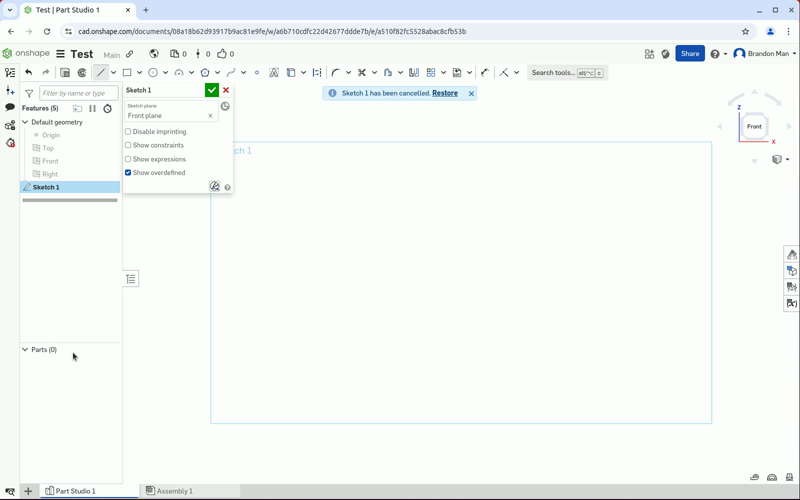
key_down(shift)
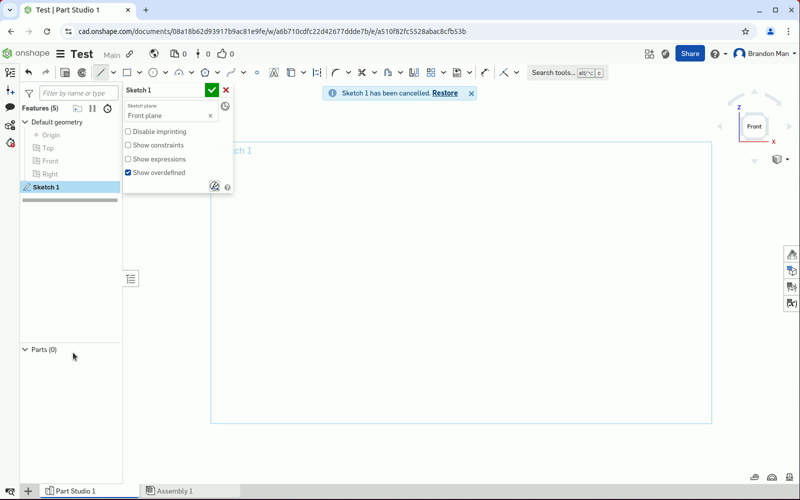
mouse_move(348, 374)
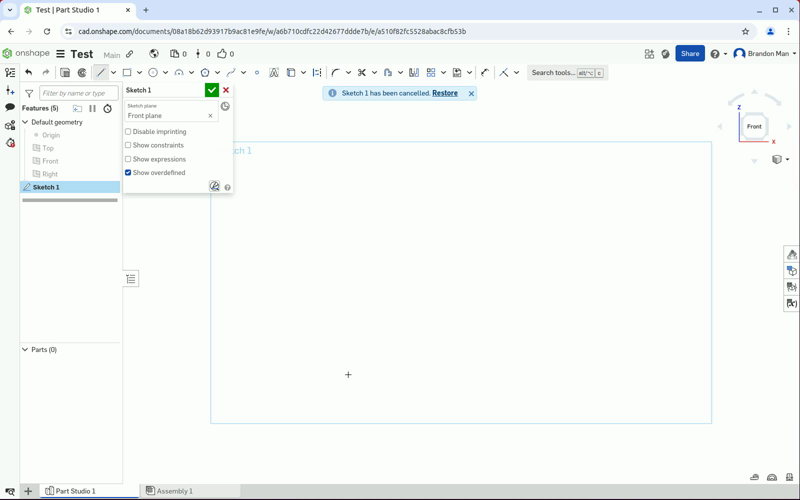
click(348, 374)
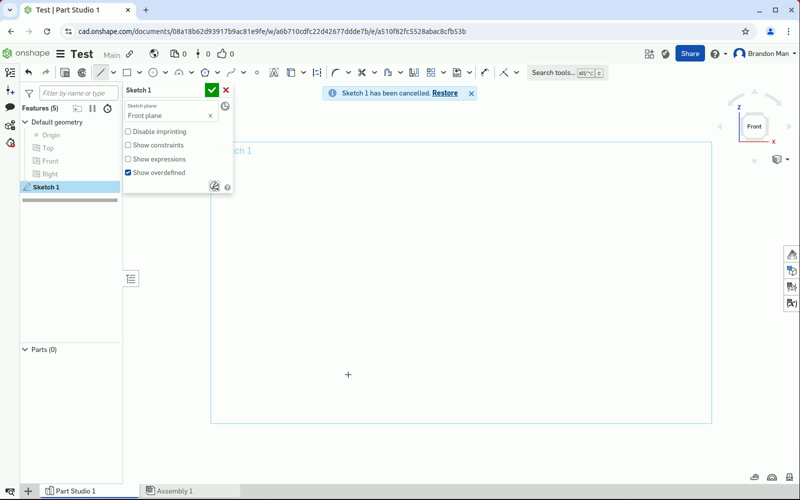
key_up(shift)
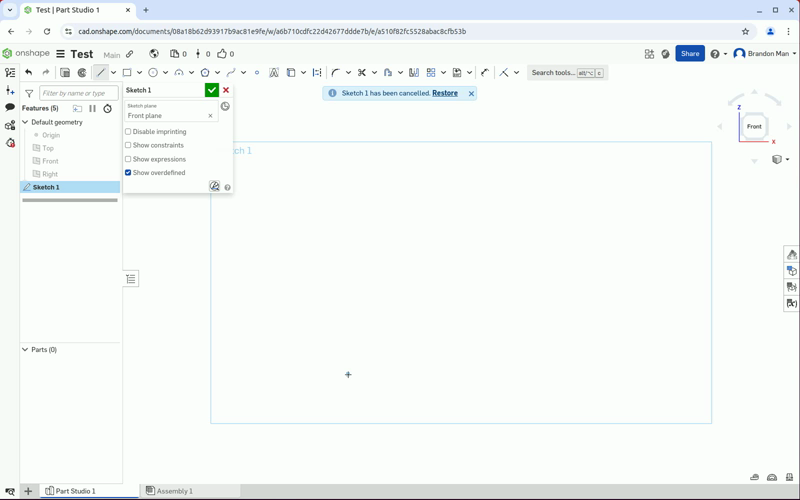
key_down(shift)
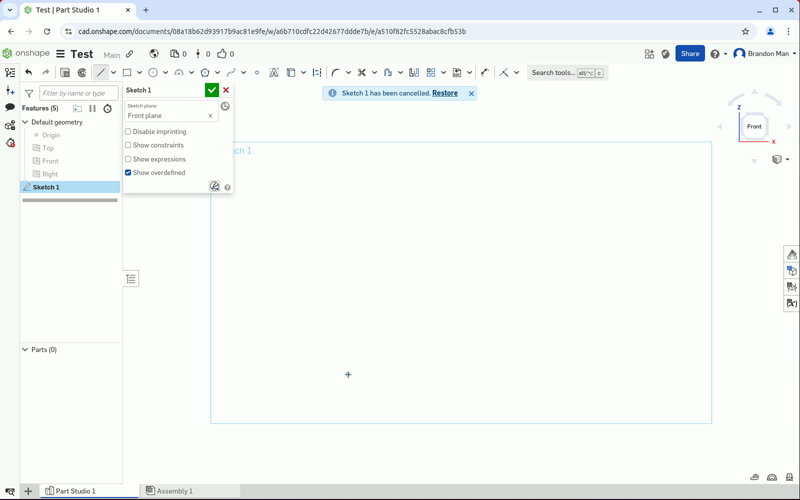
mouse_move(572, 374)
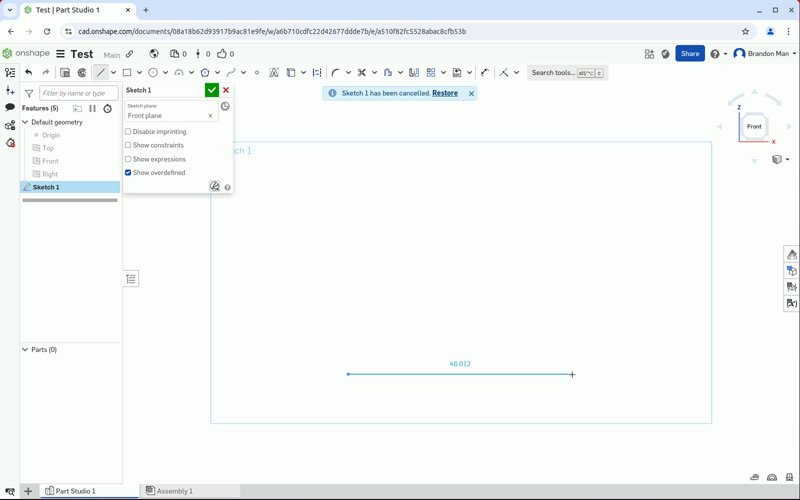
click(572, 374)
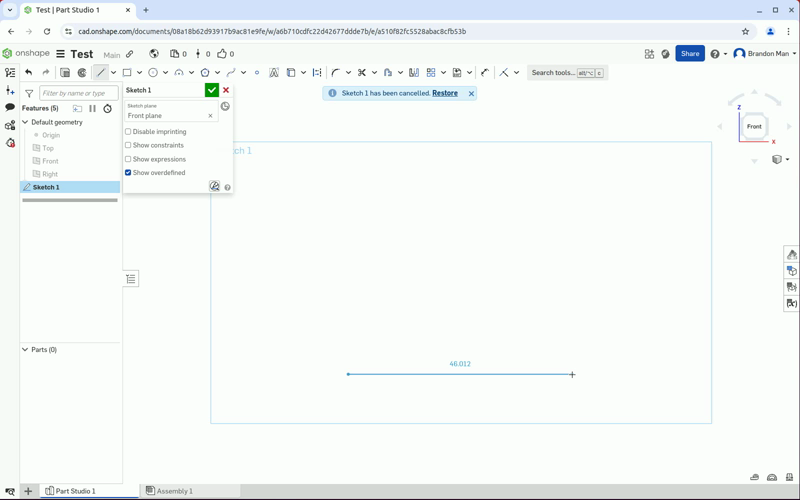
key_up(shift)
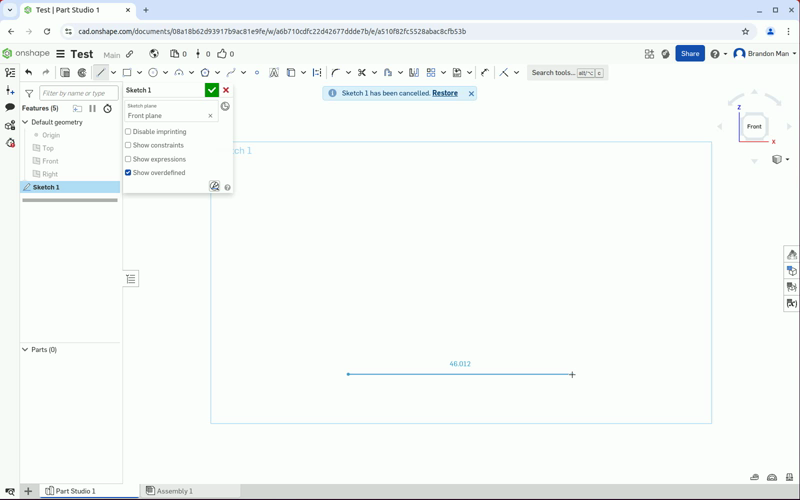
key_down(shift)
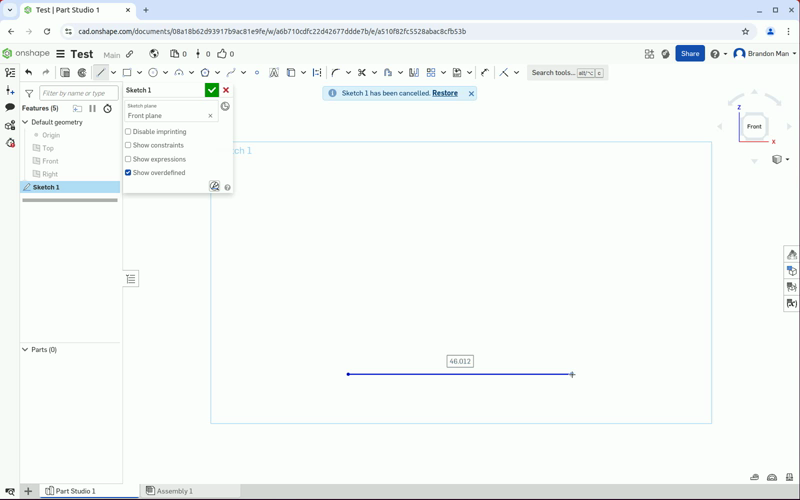
mouse_move(572, 192)
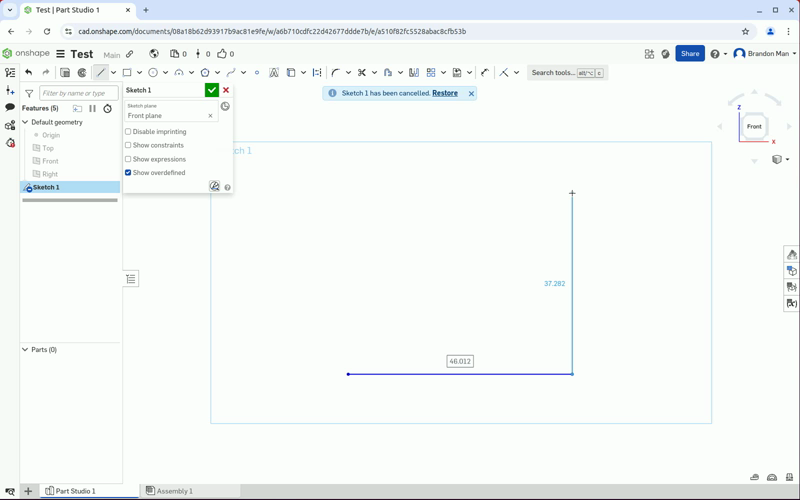
click(572, 192)
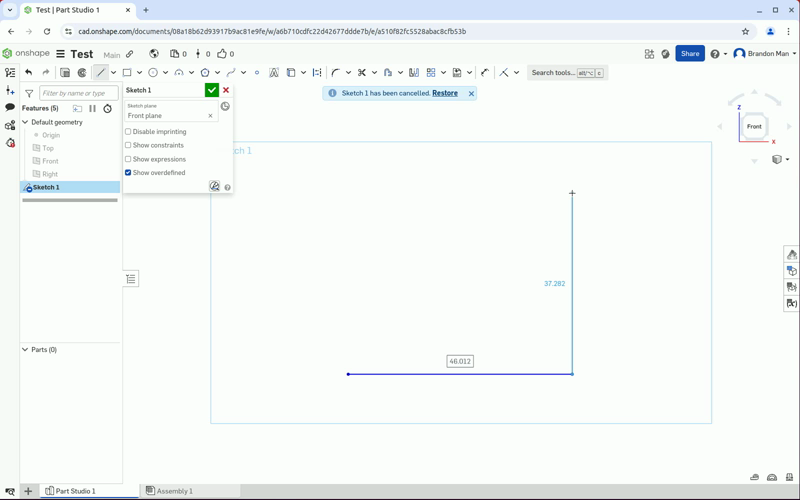
key_up(shift)
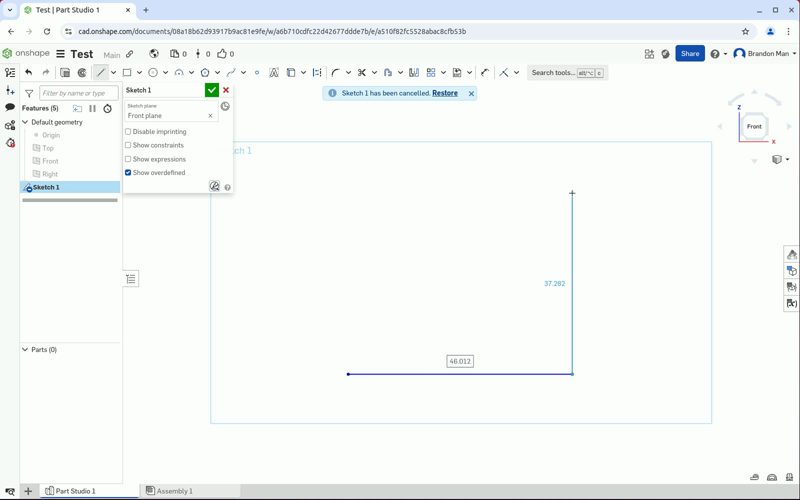
key_down(shift)
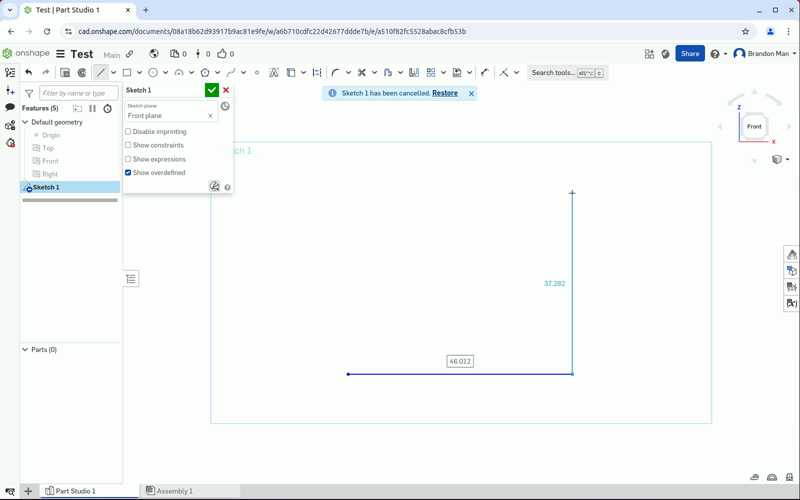
mouse_move(348, 192)
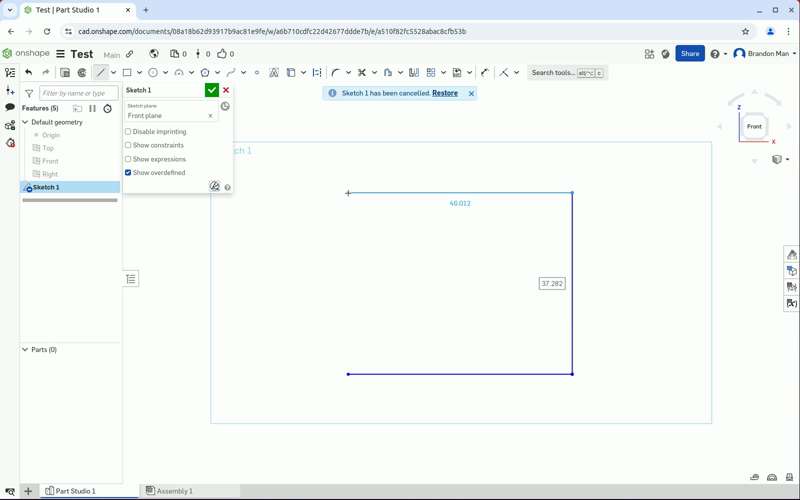
click(348, 192)
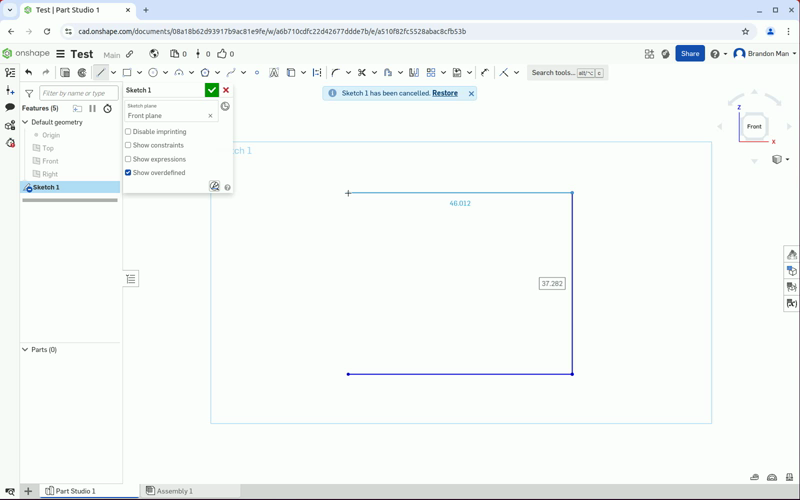
key_up(shift)
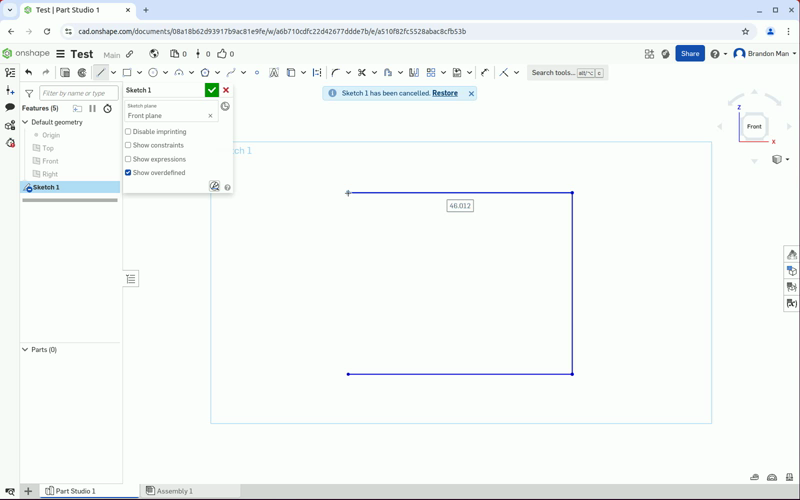
key_down(shift)
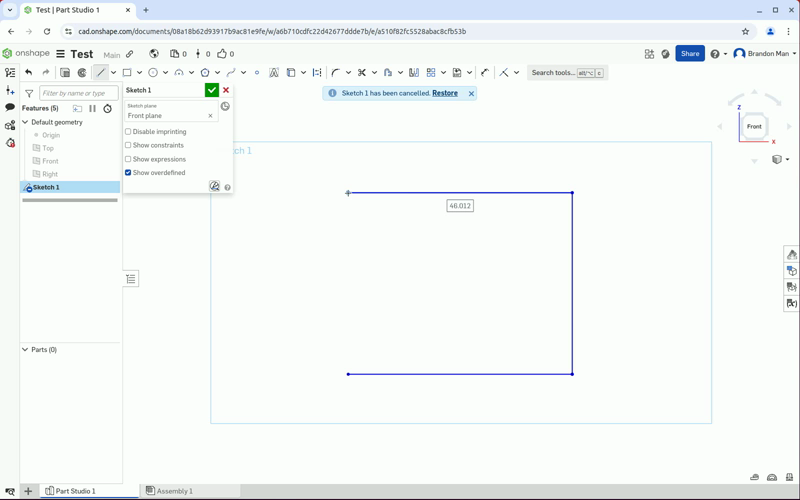
mouse_move(348, 282)
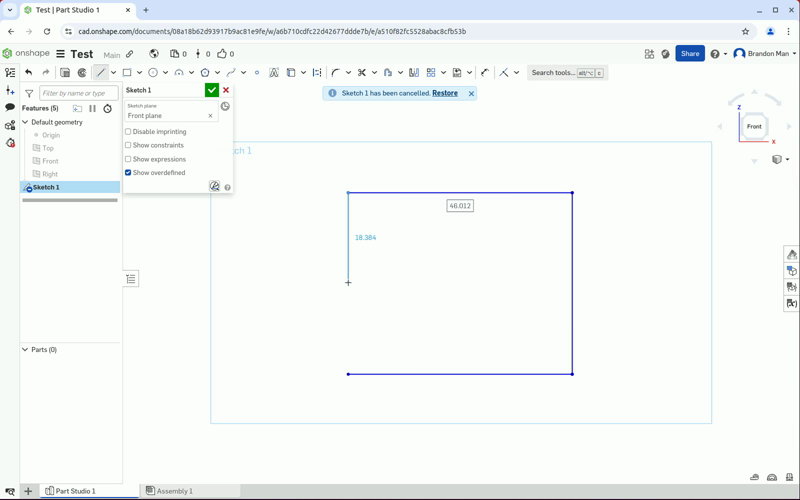
click(348, 282)
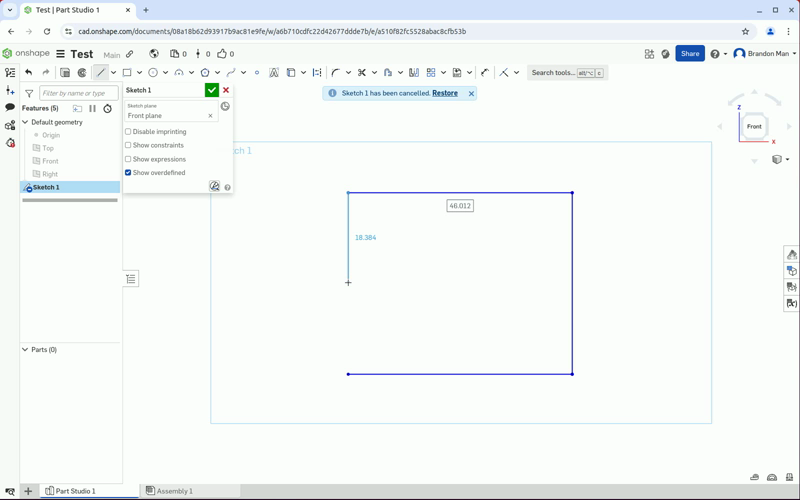
key_up(shift)
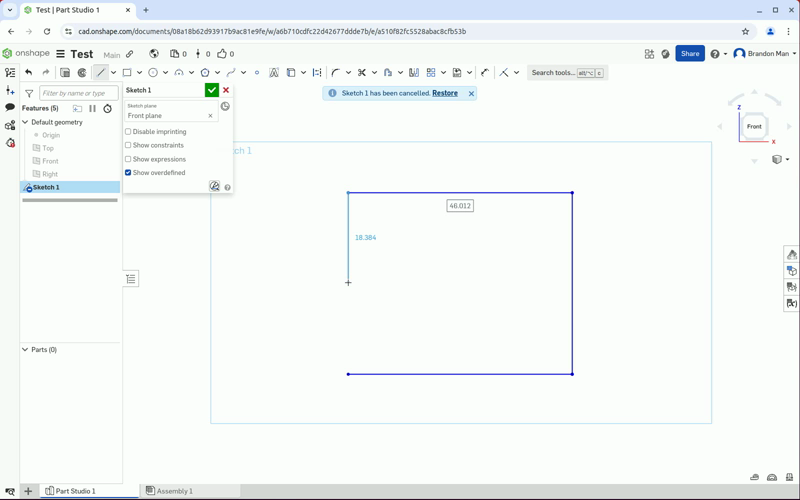
key_down(shift)
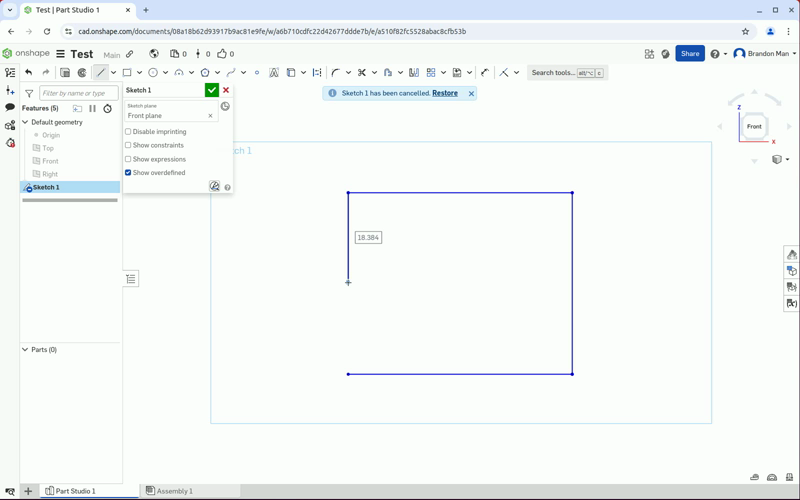
mouse_move(348, 374)
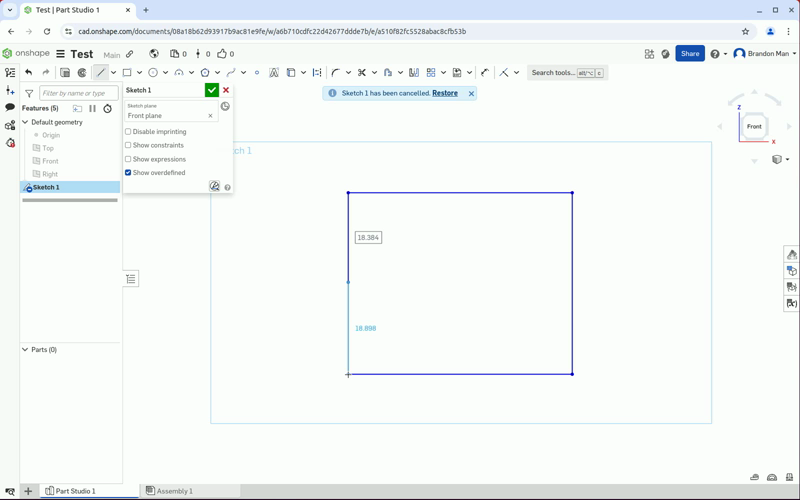
key_up(shift)
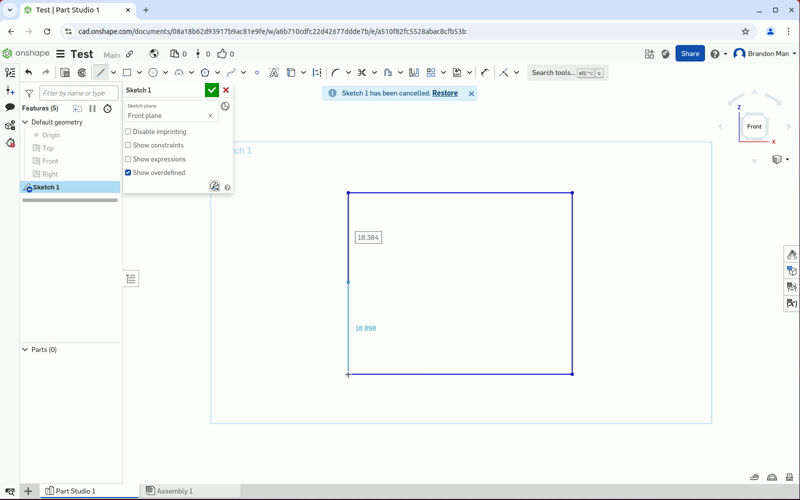
click(348, 374)
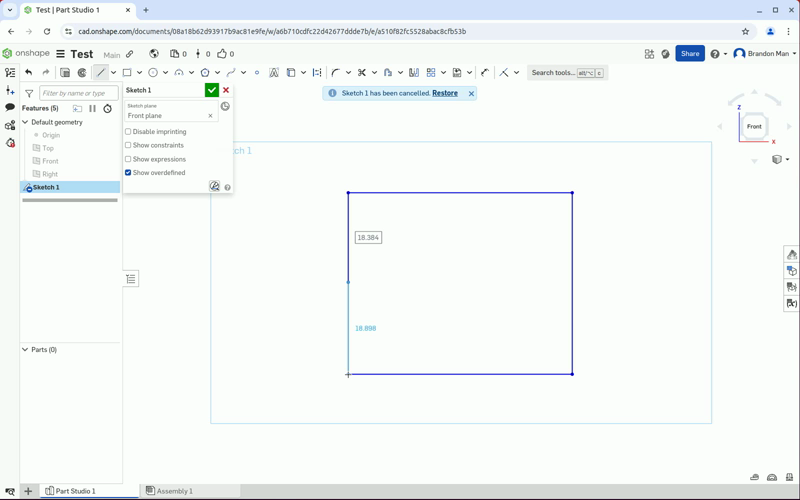
key(esc)
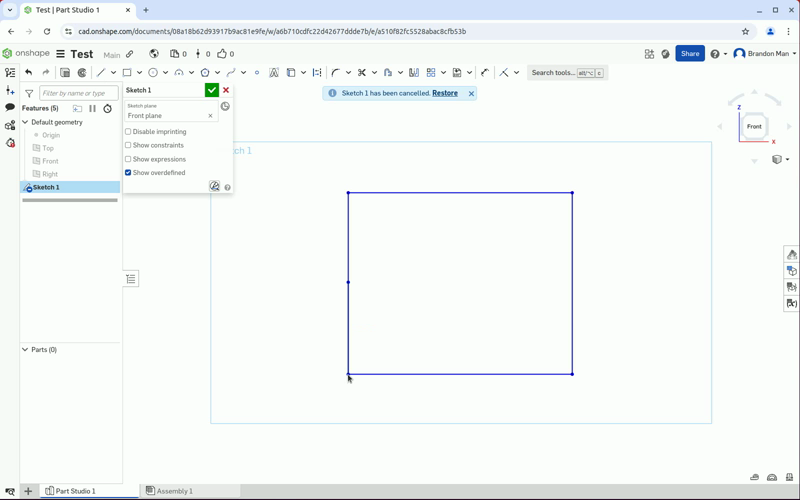
key(c)
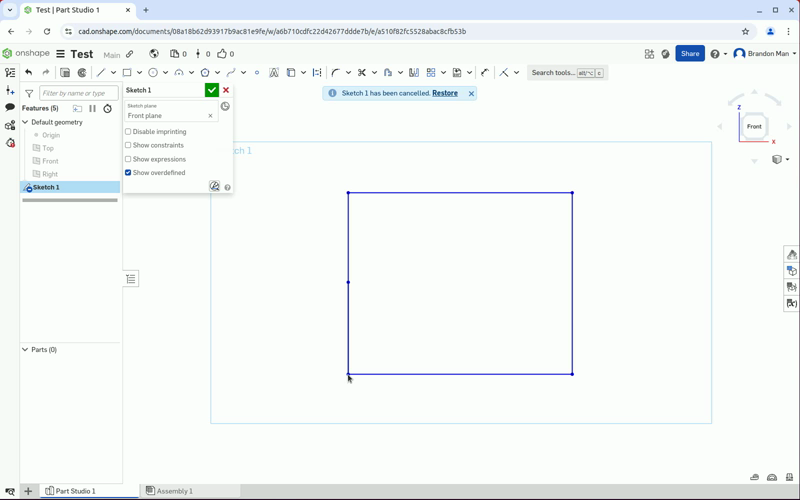
key_down(shift)
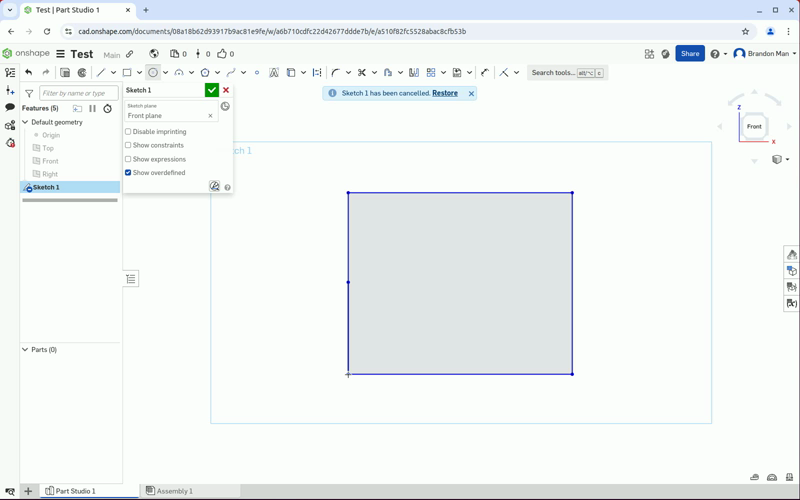
mouse_move(359, 282)
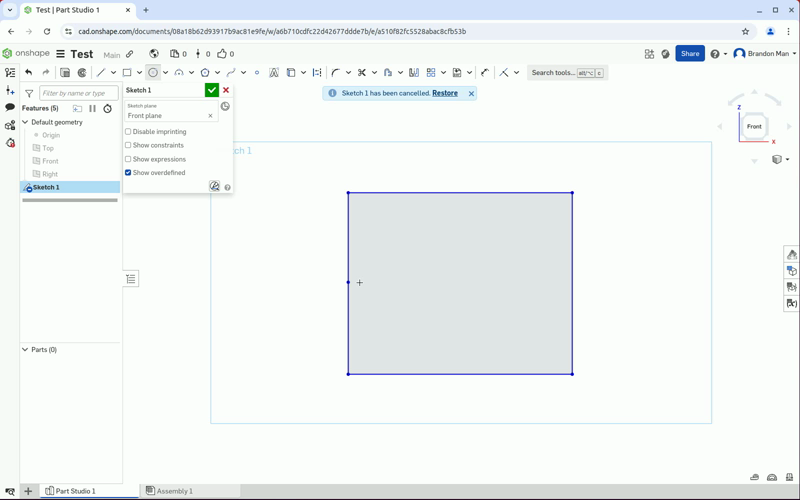
click(359, 282)
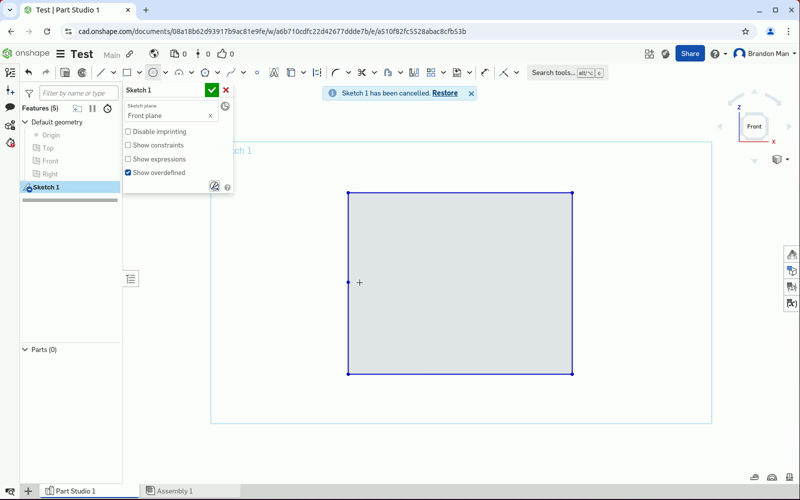
key_up(shift)
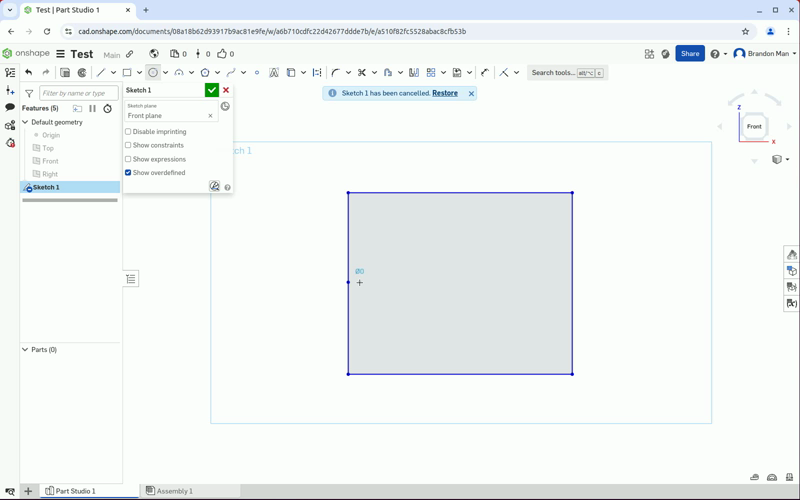
mouse_move(371, 282)
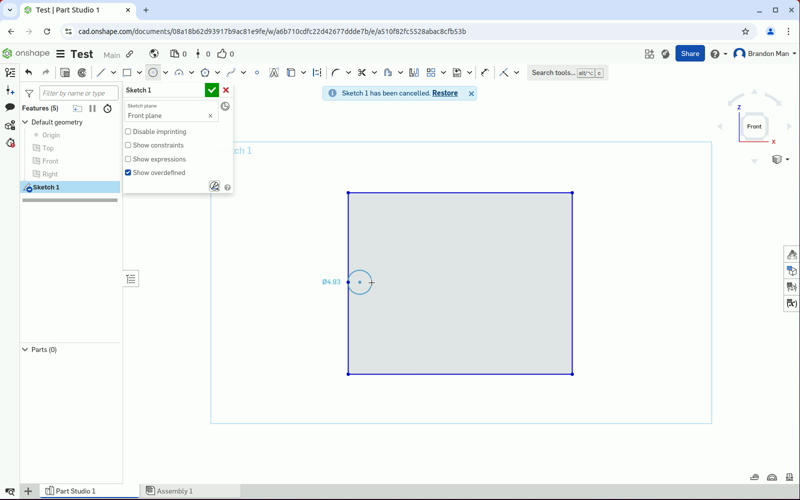
click(371, 282)
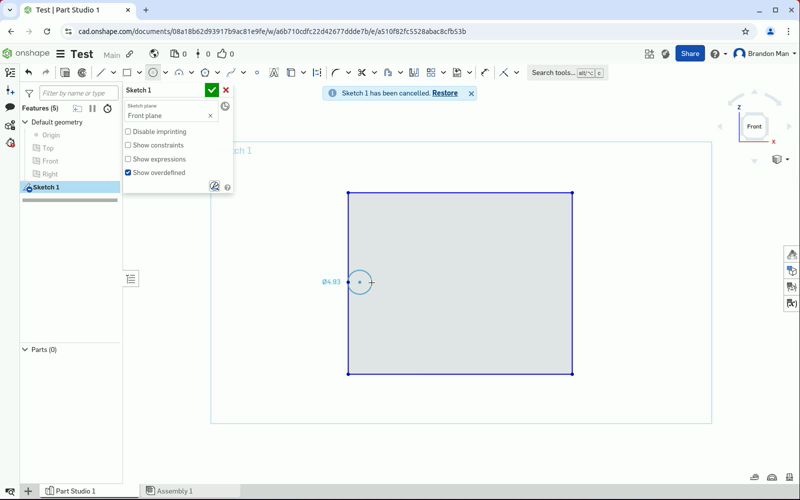
key(esc)
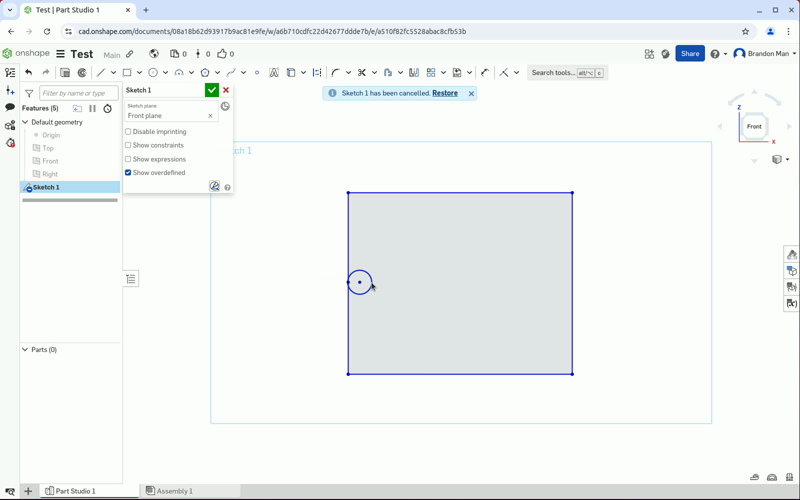
mouse_move(478, 230)
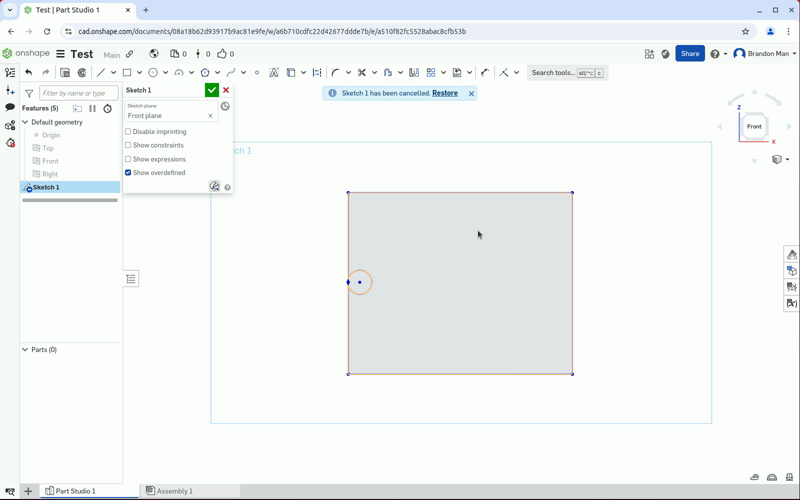
click(478, 230)
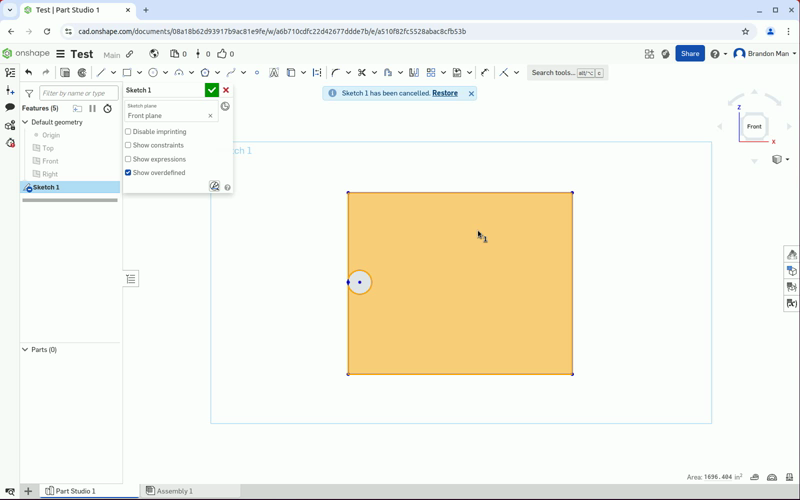
mouse_move(73, 352)
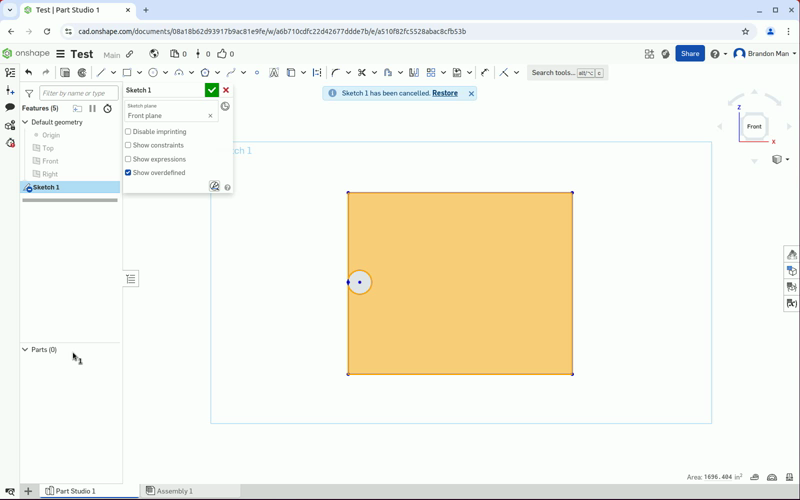
key(shift+y)
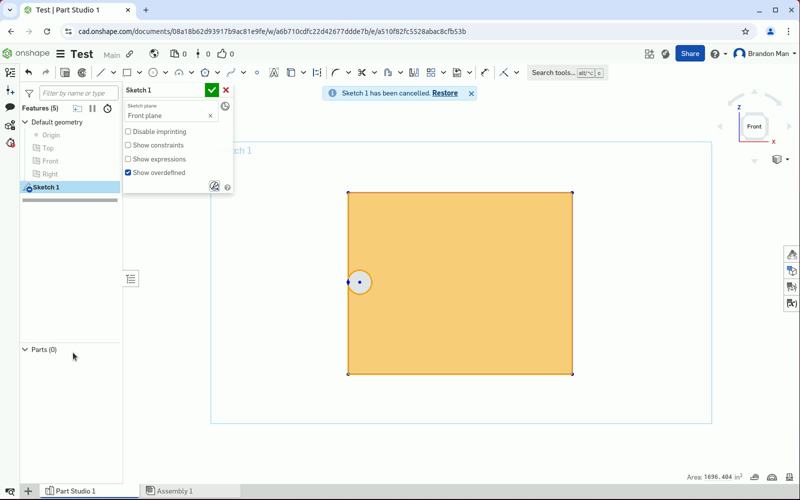
key(shift+e)
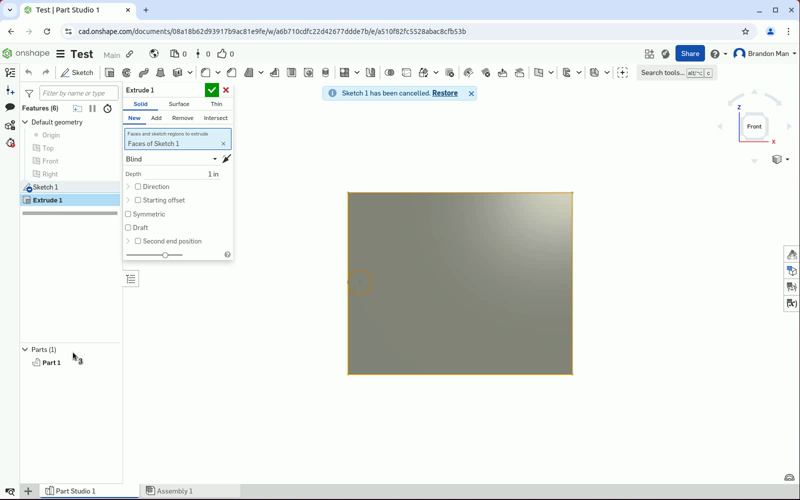
mouse_move(143, 106)
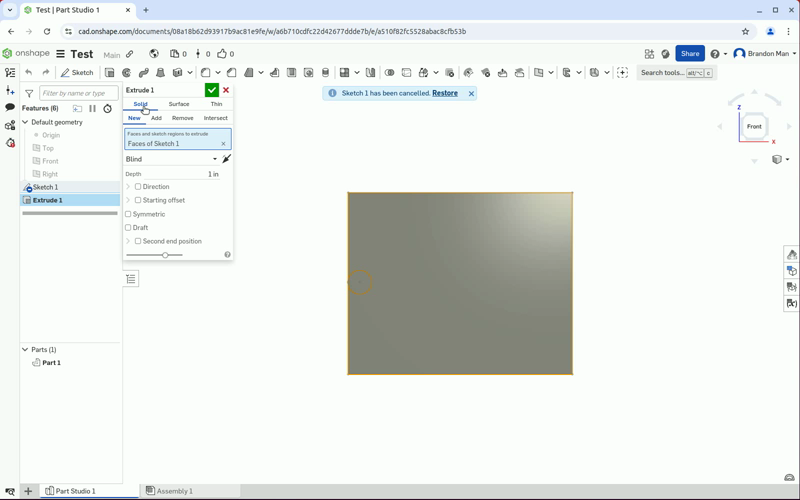
click(143, 106)
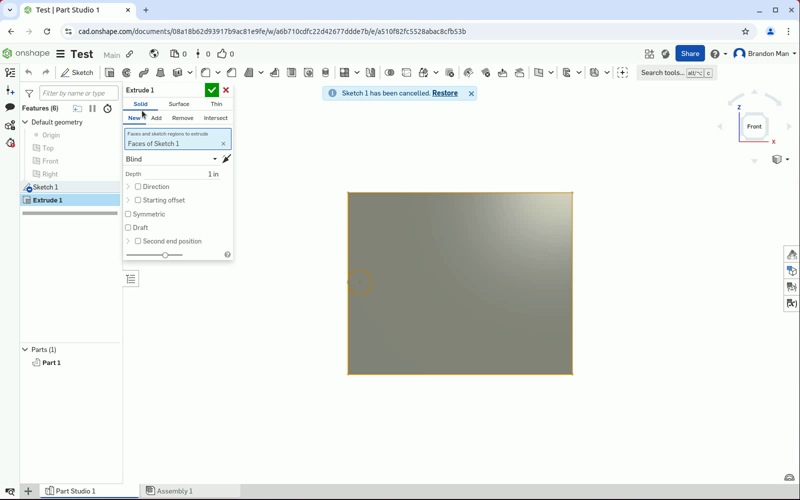
mouse_move(137, 120)
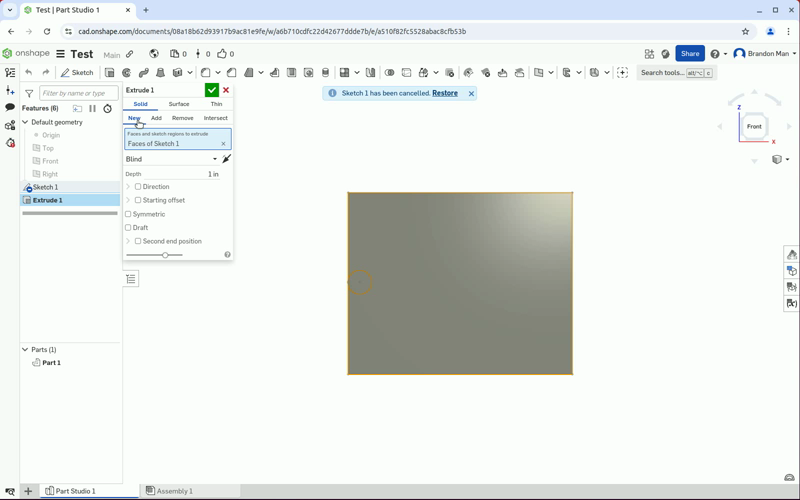
click(137, 120)
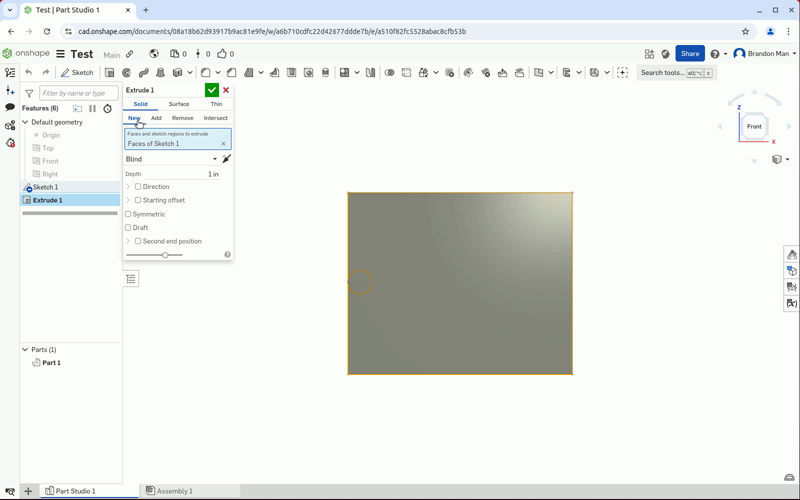
key(tab, 4)
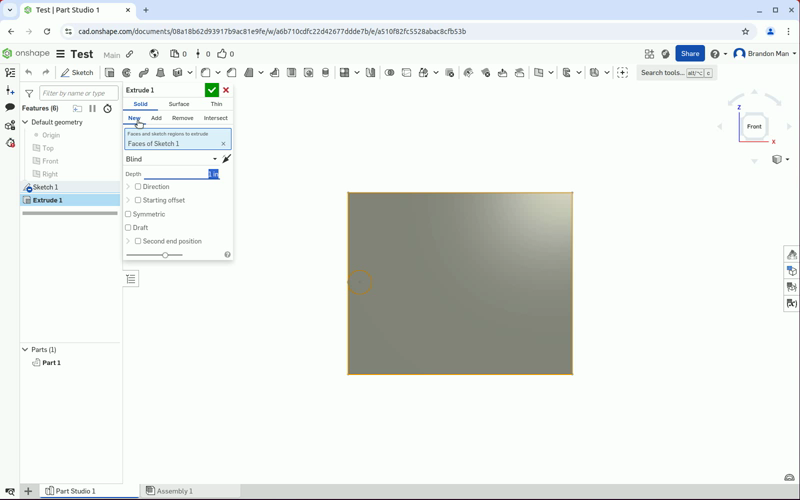
text(1.926)
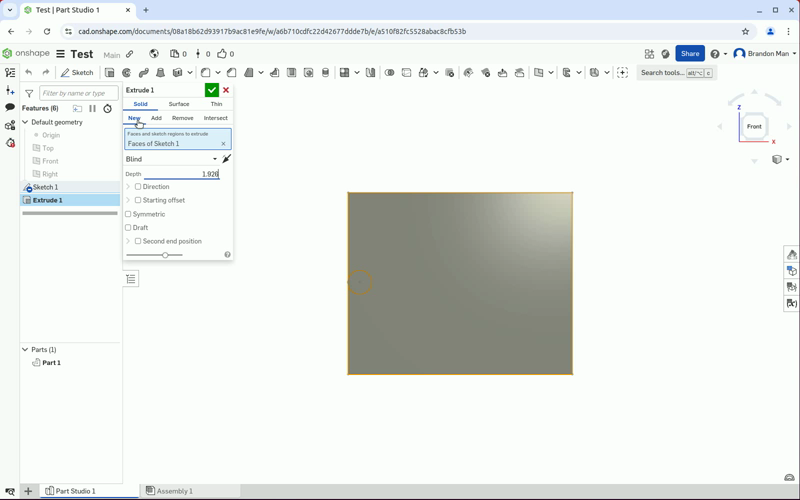
key(enter)
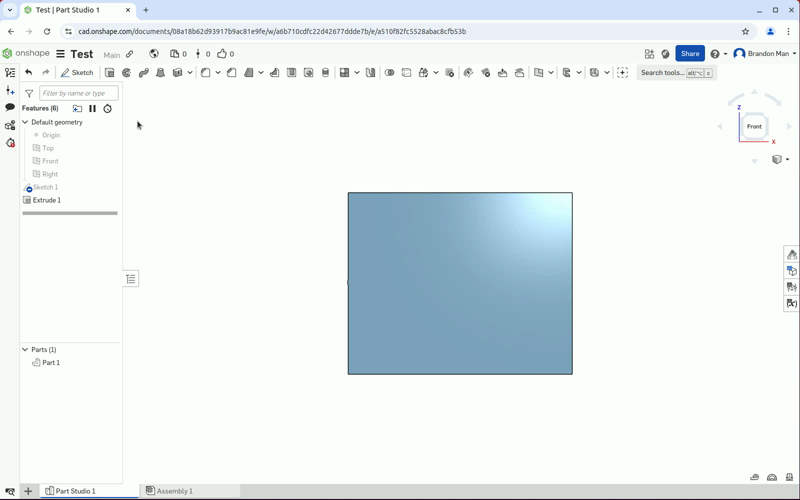
key(shift+h)
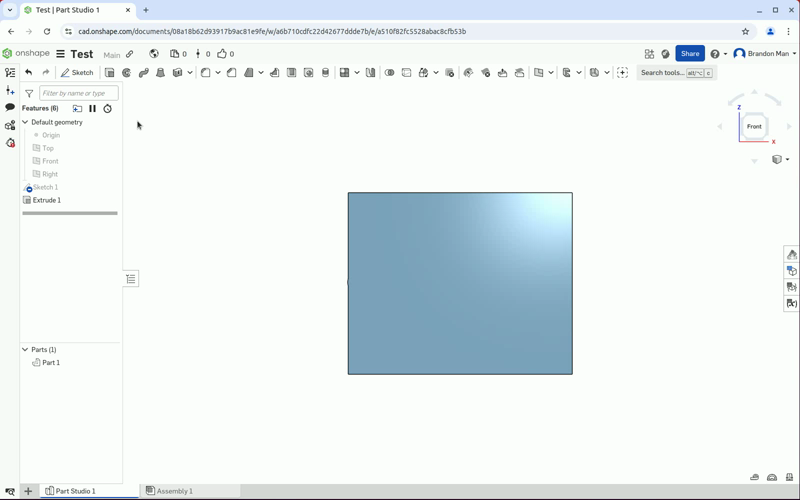
key(shift+h)
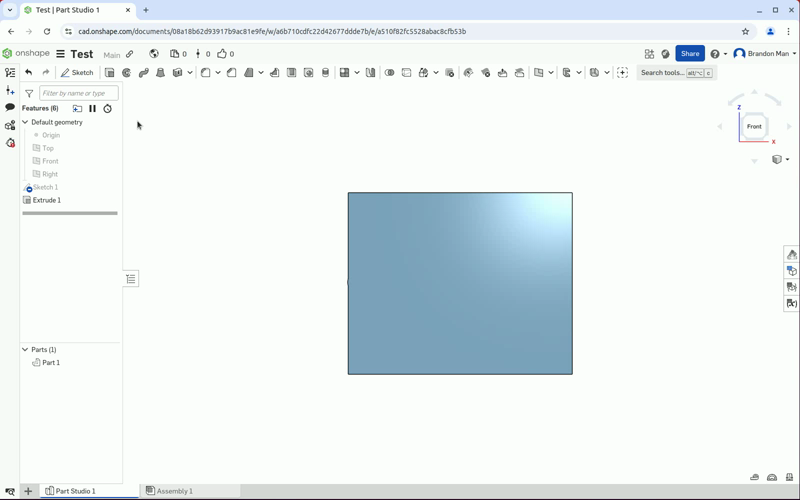
mouse_move(73, 189)
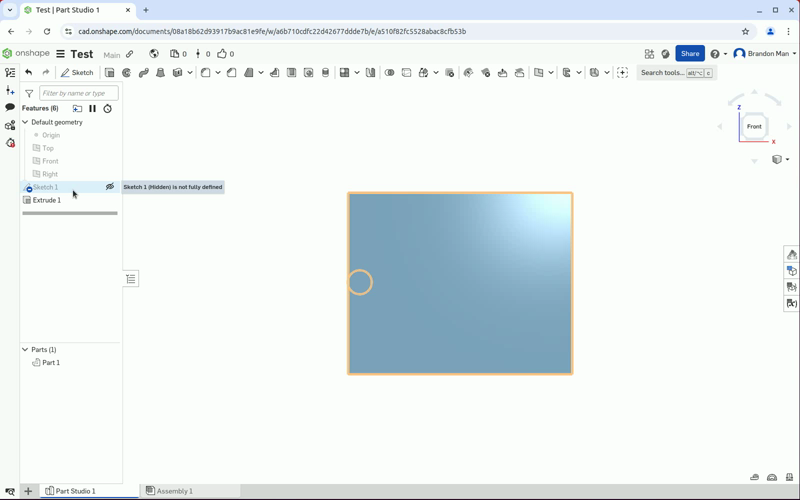
click(73, 189)
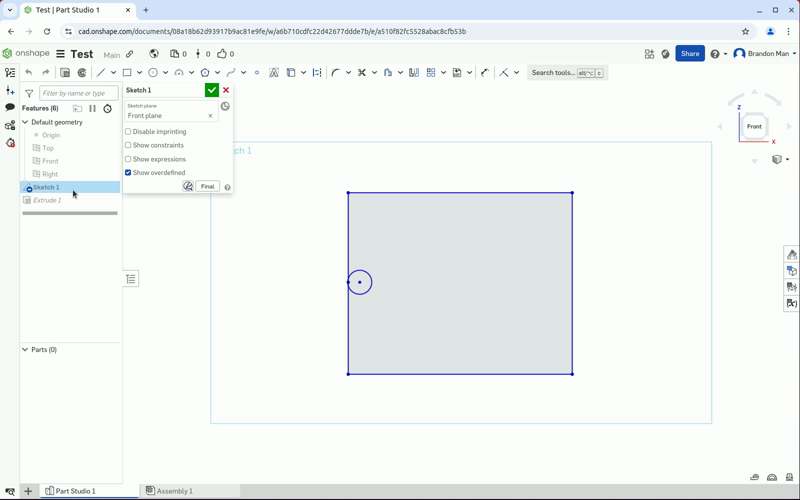
mouse_move(229, 92)
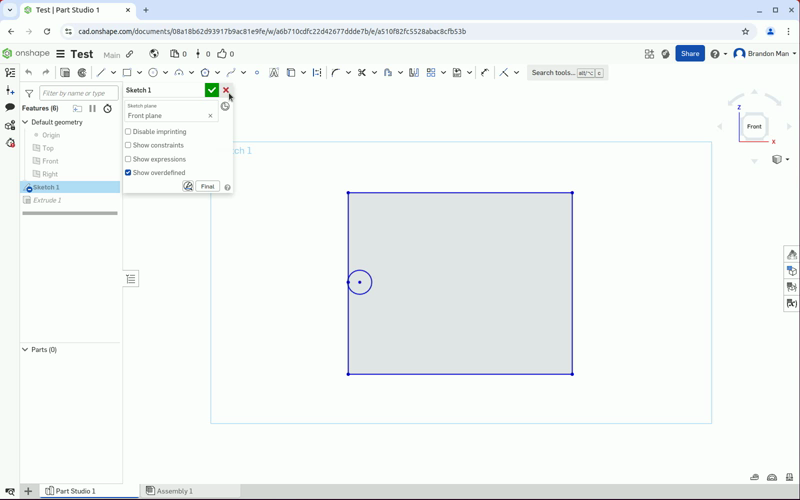
click(229, 92)
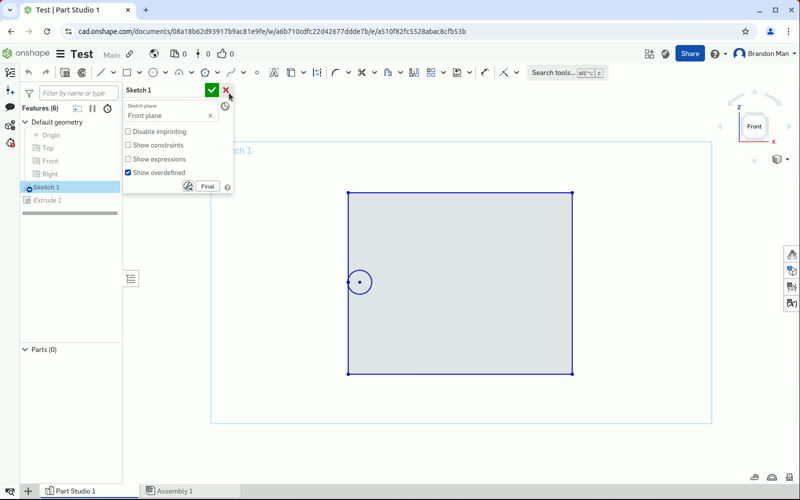
key(shift+s)
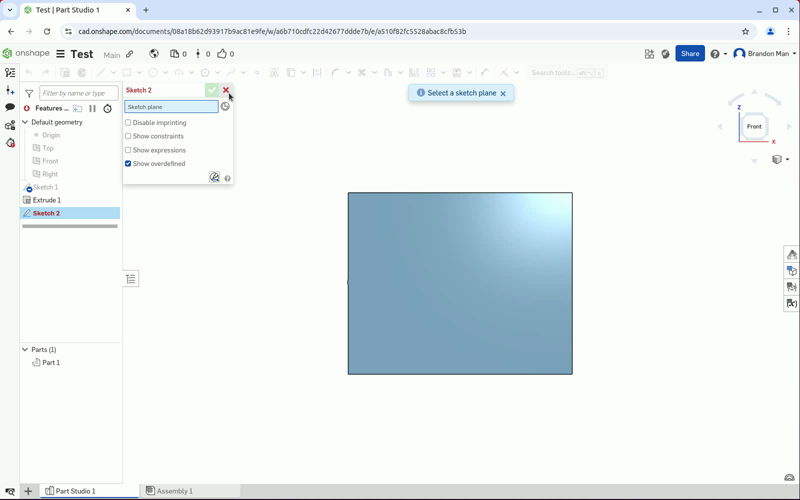
mouse_move(73, 163)
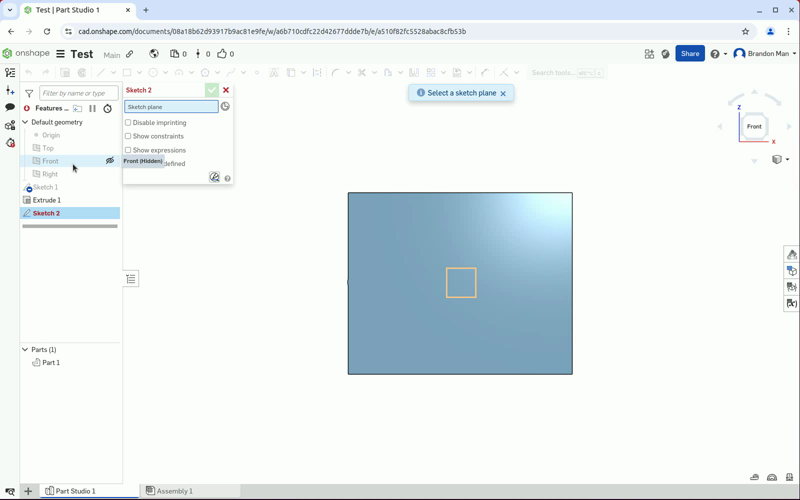
click(73, 163)
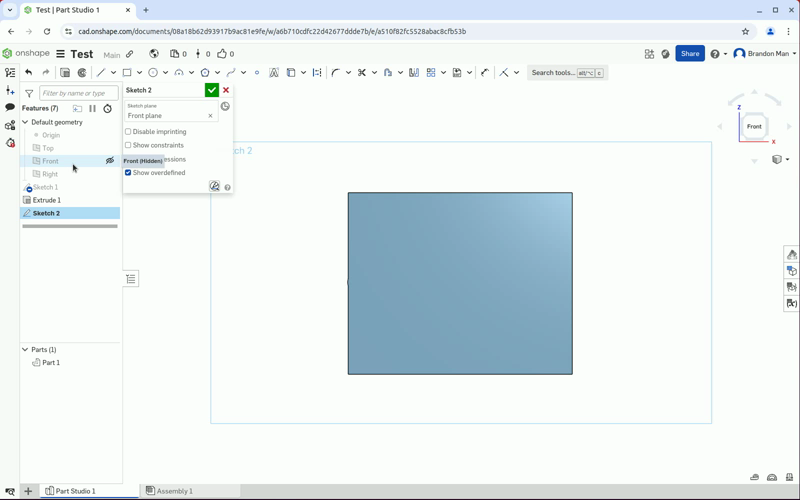
mouse_move(73, 352)
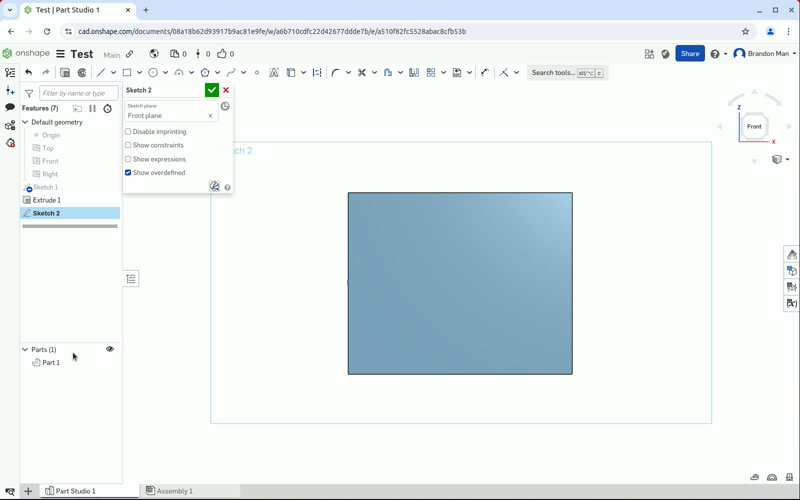
key(y)
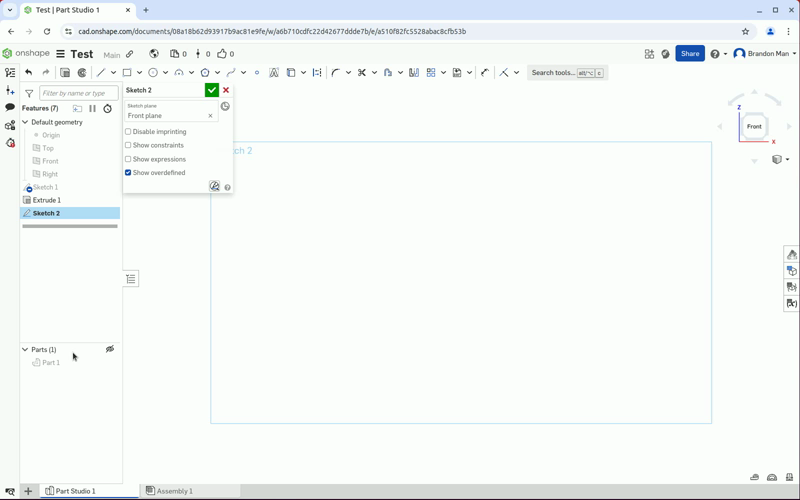
key(c)
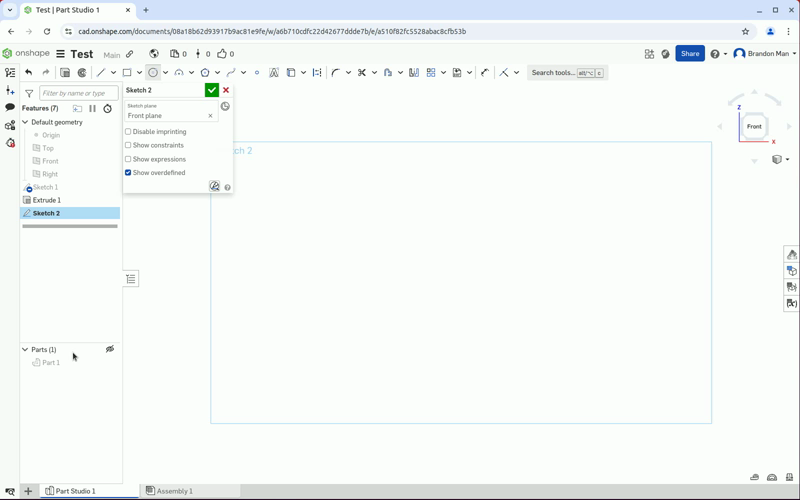
key_down(shift)
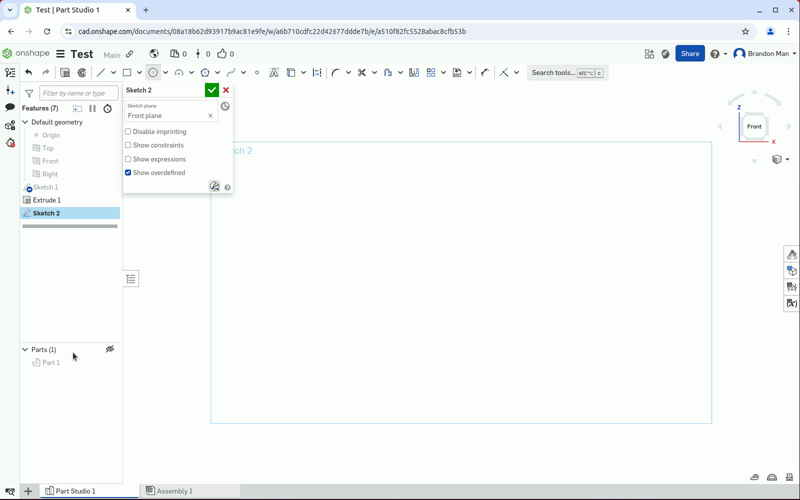
mouse_move(361, 282)
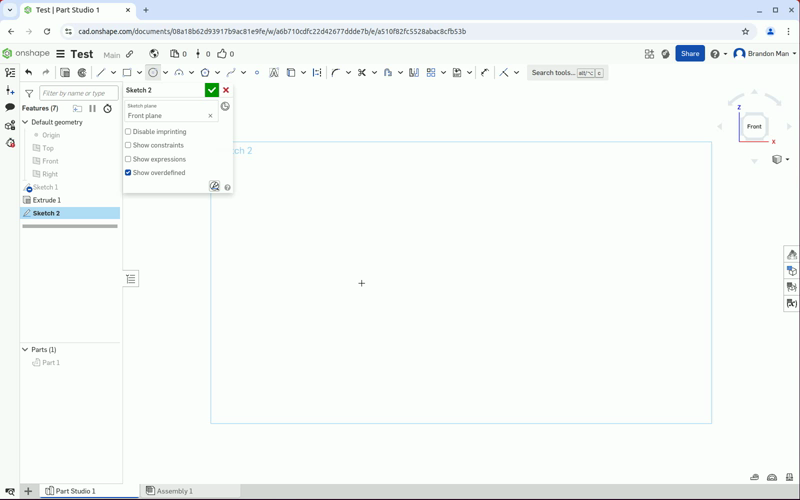
click(361, 282)
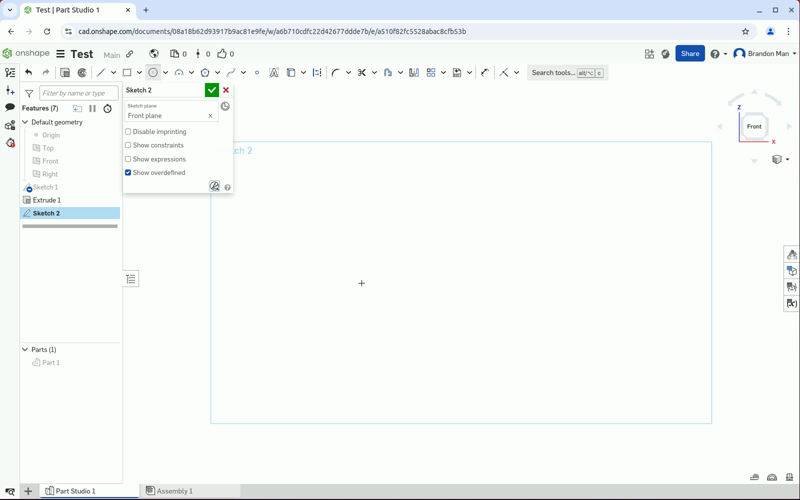
key_up(shift)
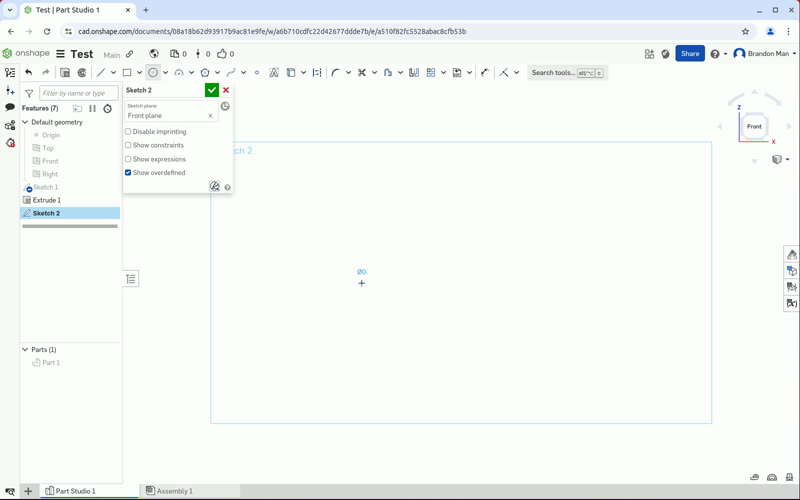
mouse_move(374, 282)
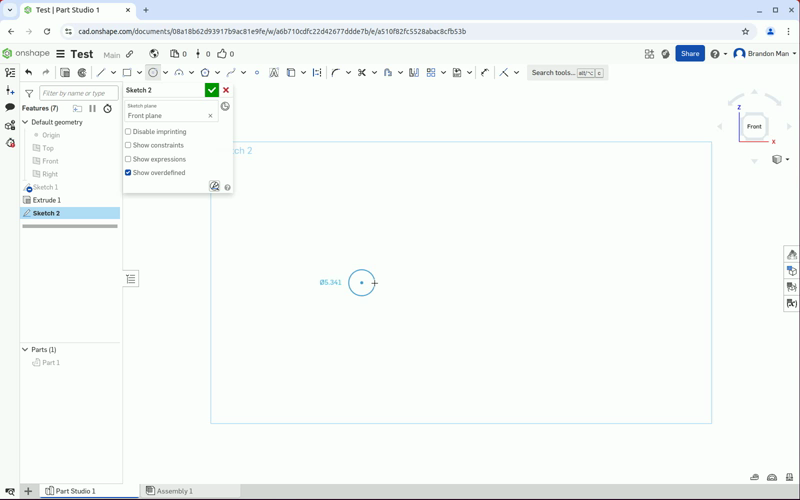
click(374, 282)
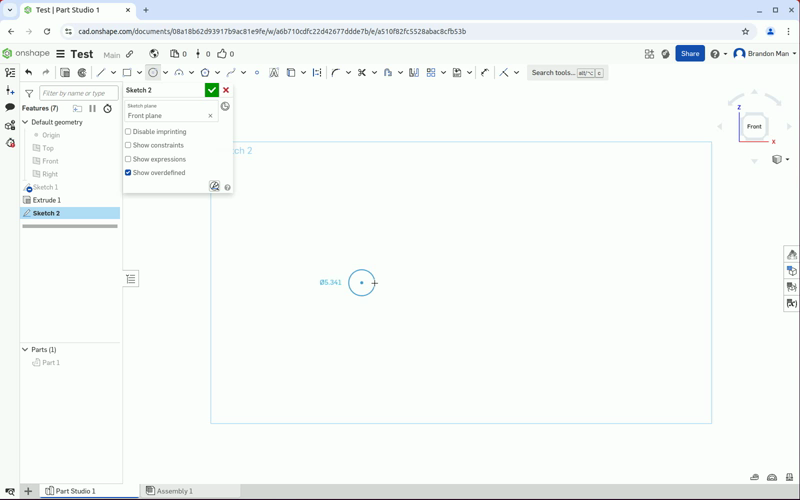
key(esc)
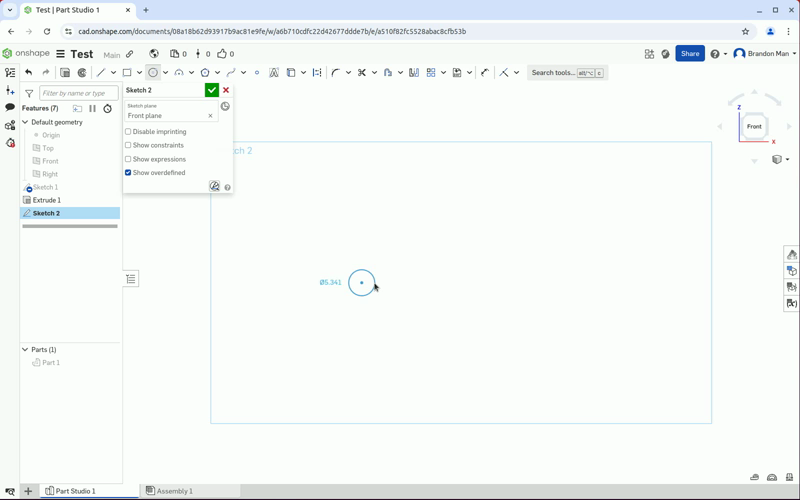
mouse_move(350, 278)
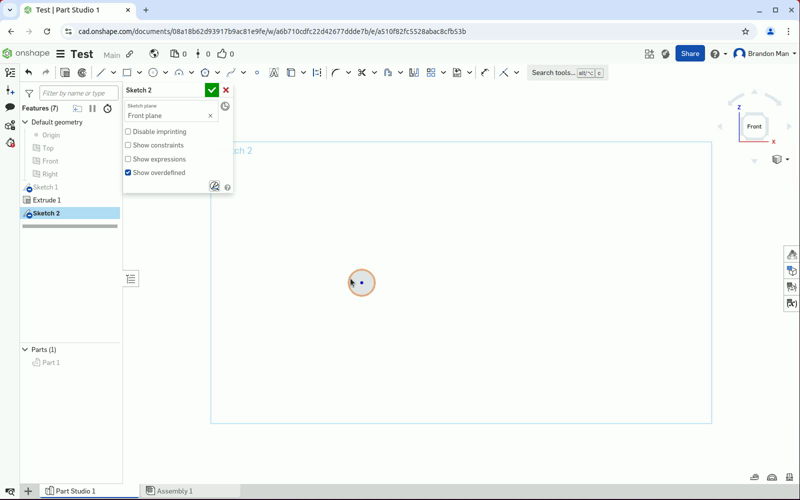
scroll(6)
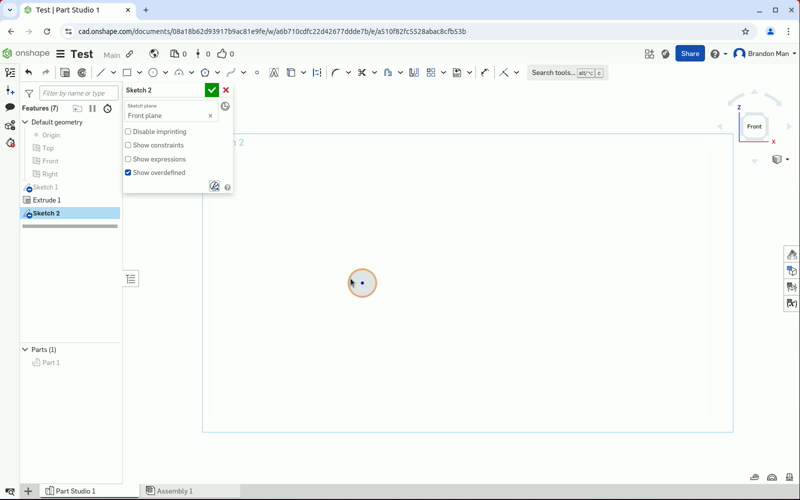
scroll(6)
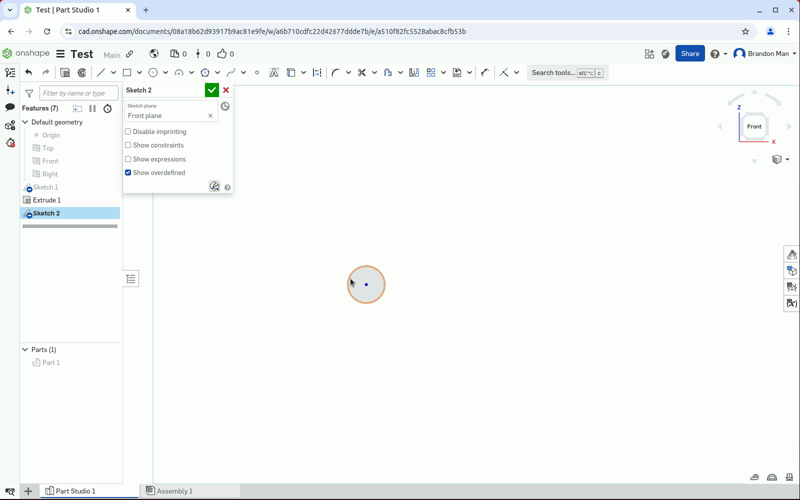
scroll(6)
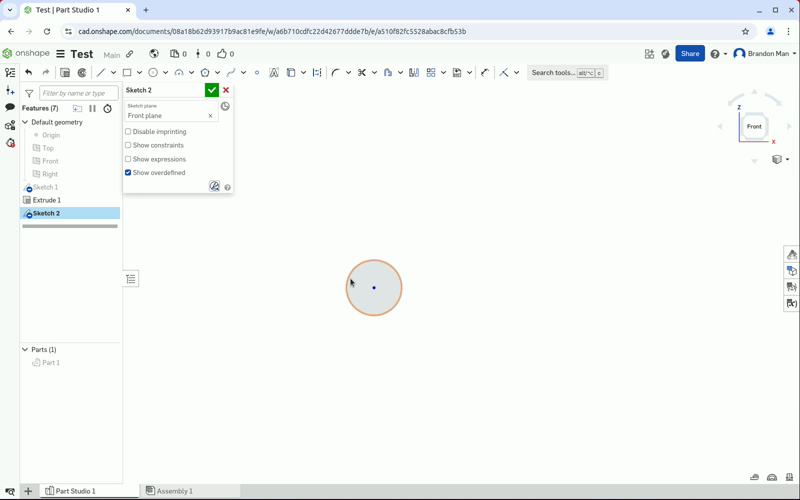
scroll(6)
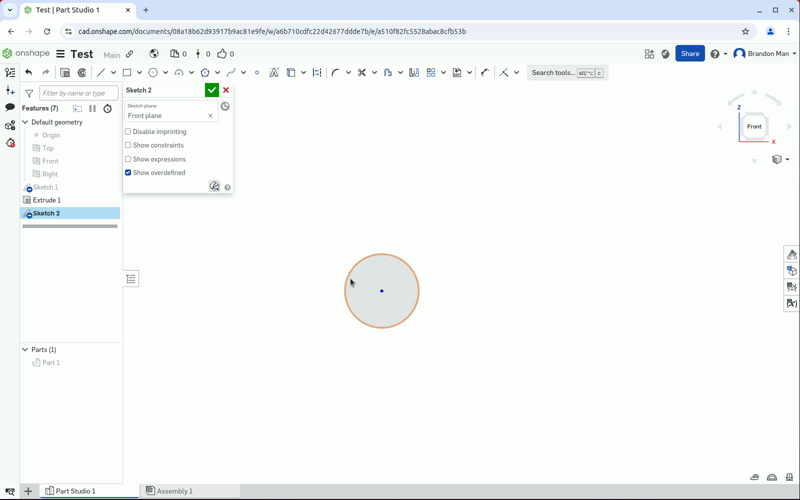
scroll(6)
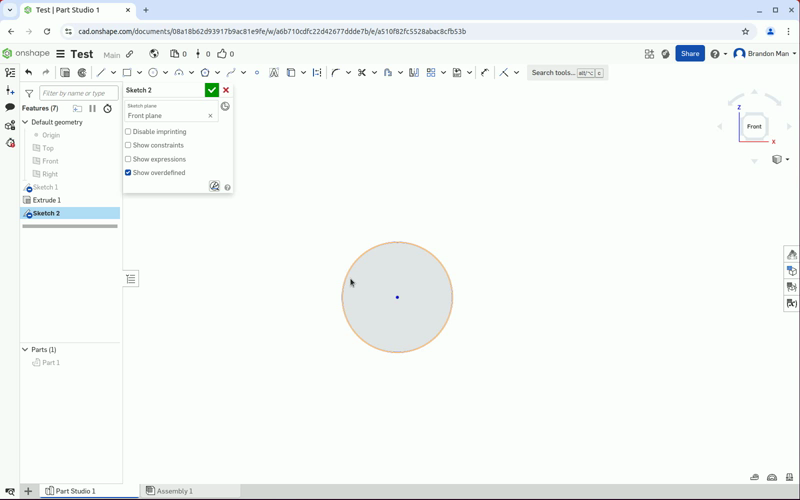
scroll(6)
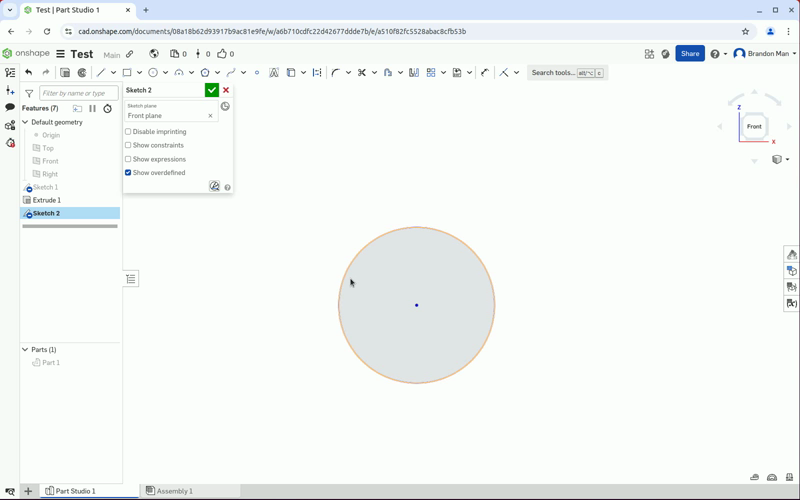
scroll(6)
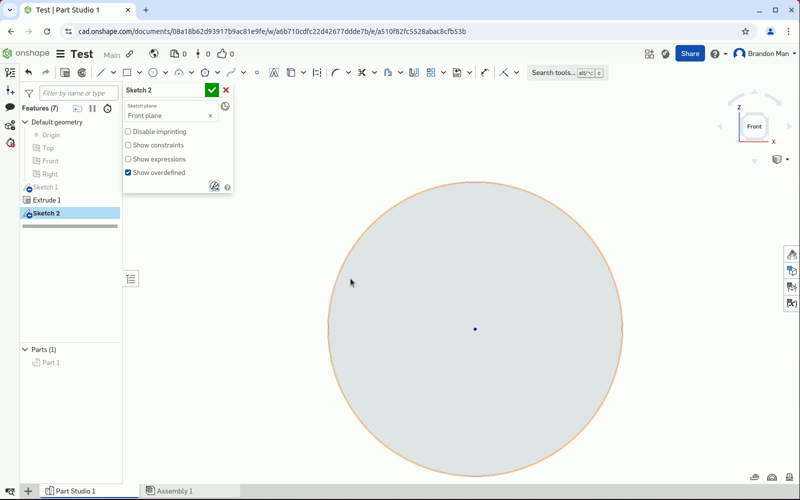
click(350, 278)
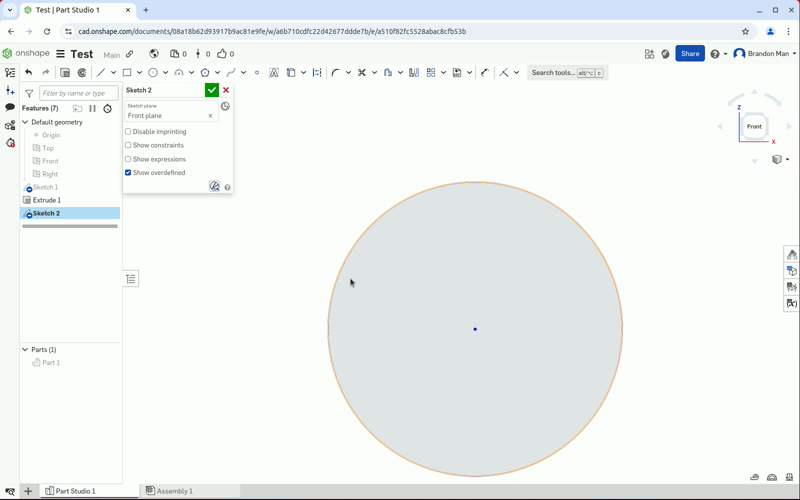
scroll(-6)
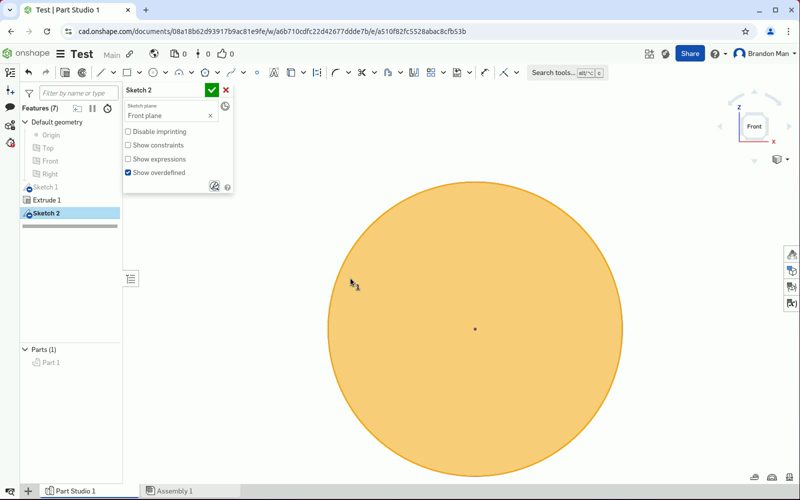
scroll(-6)
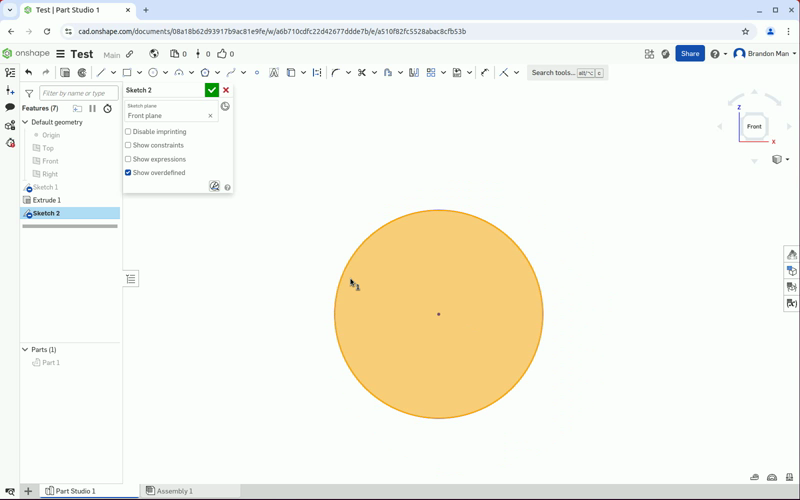
scroll(-6)
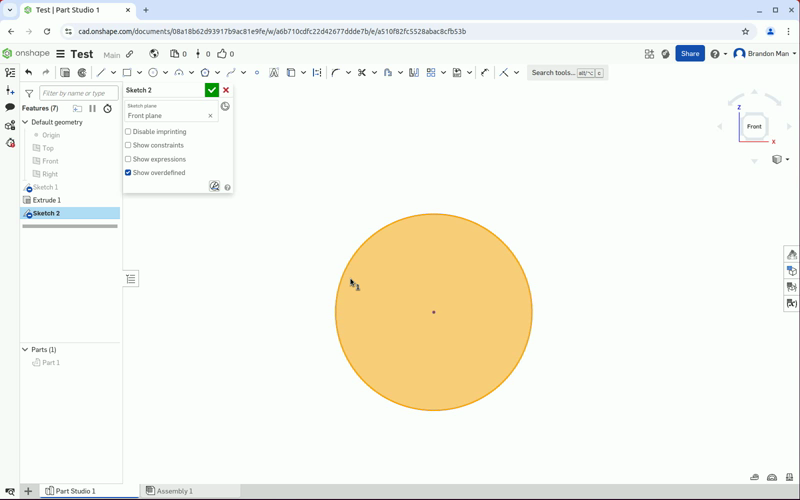
scroll(-6)
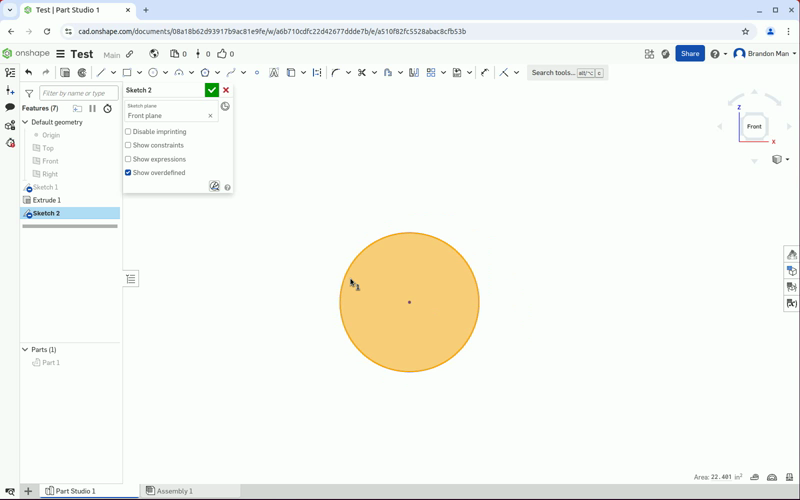
scroll(-6)
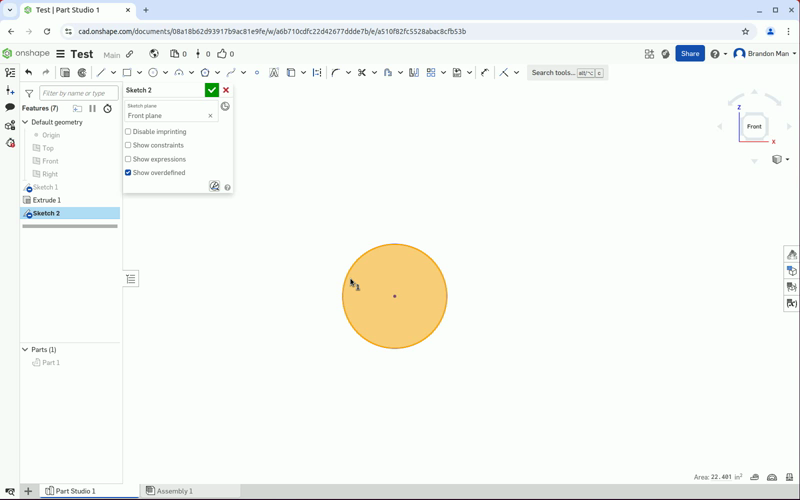
scroll(-6)
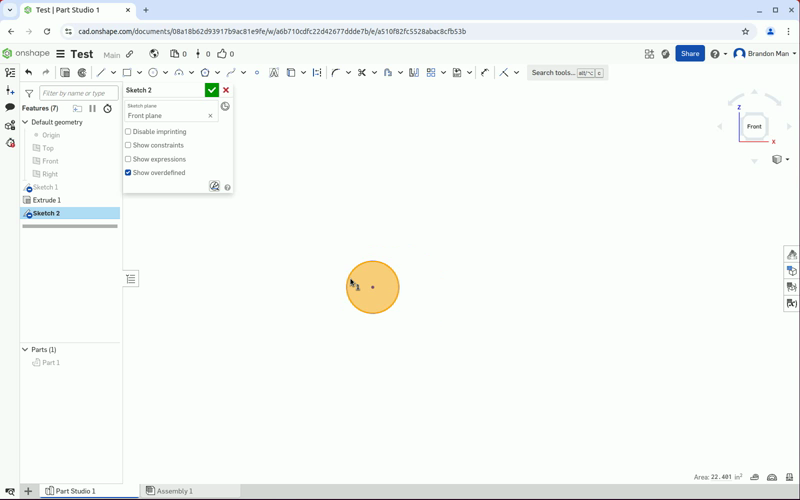
scroll(-6)
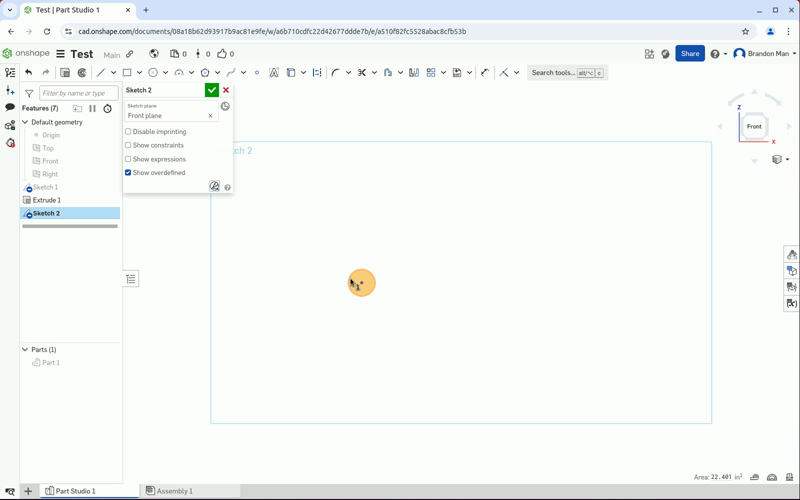
mouse_move(73, 352)
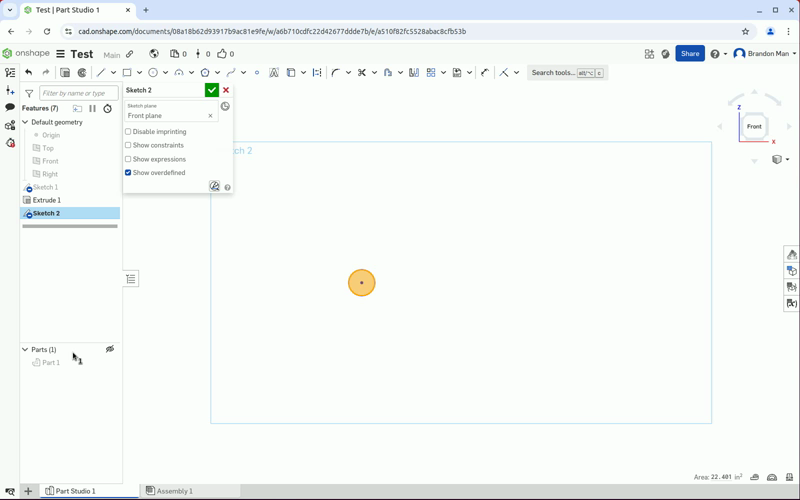
key(shift+y)
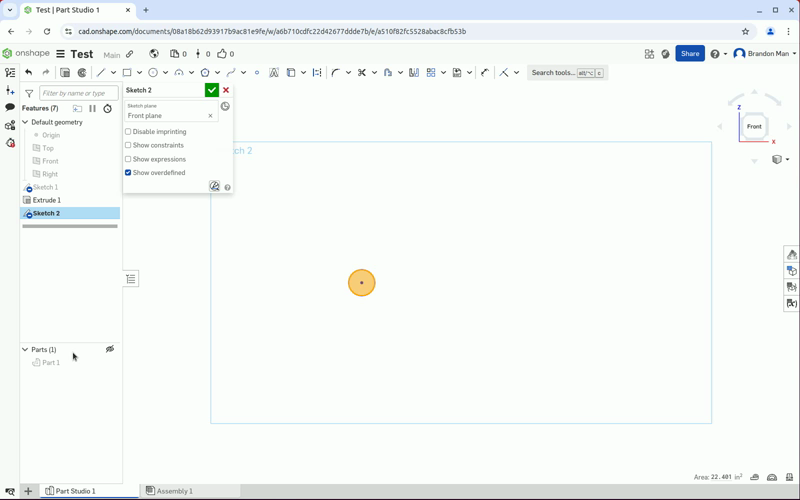
key(shift+e)
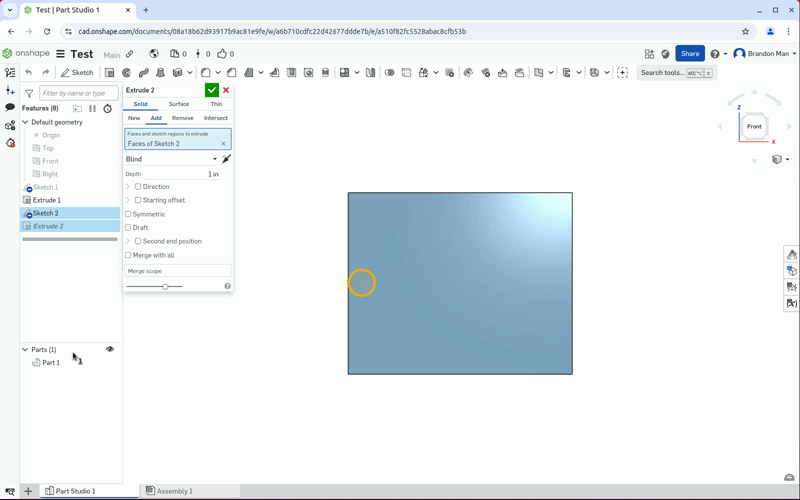
mouse_move(143, 106)
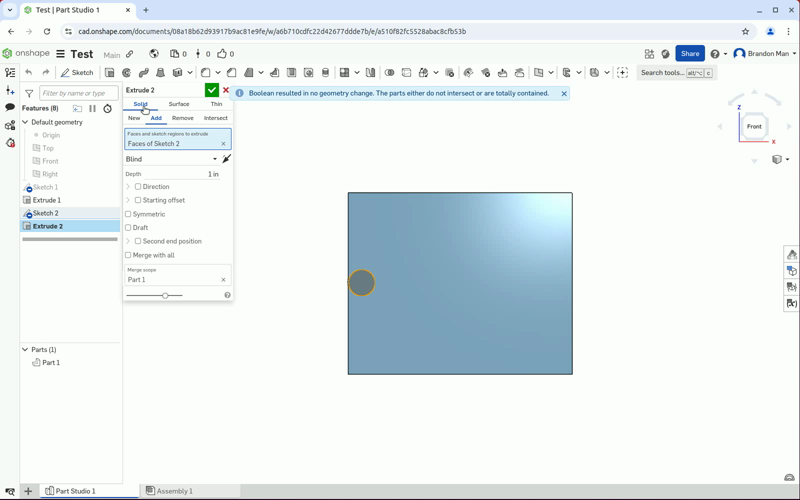
click(143, 106)
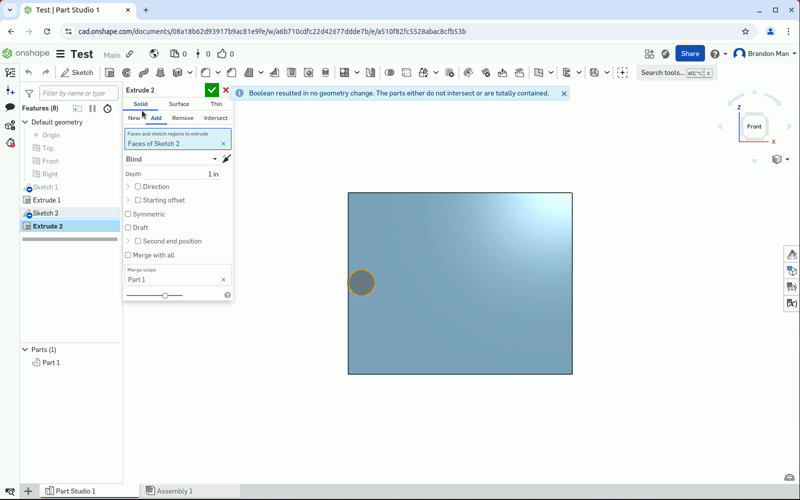
mouse_move(137, 120)
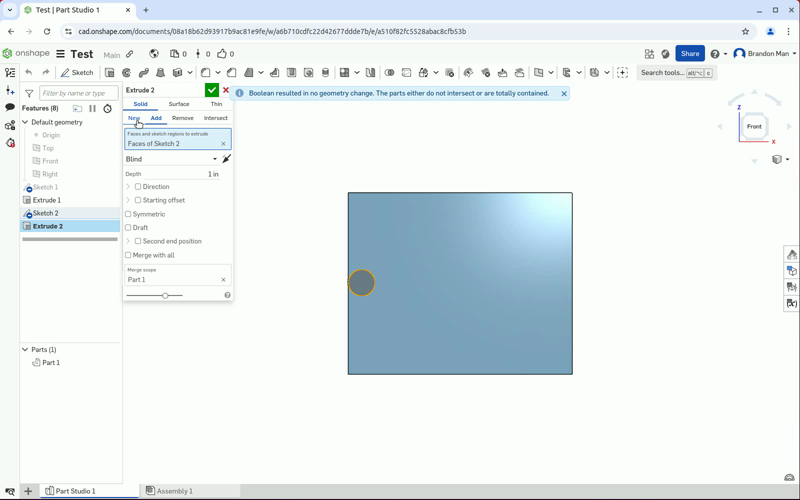
click(137, 120)
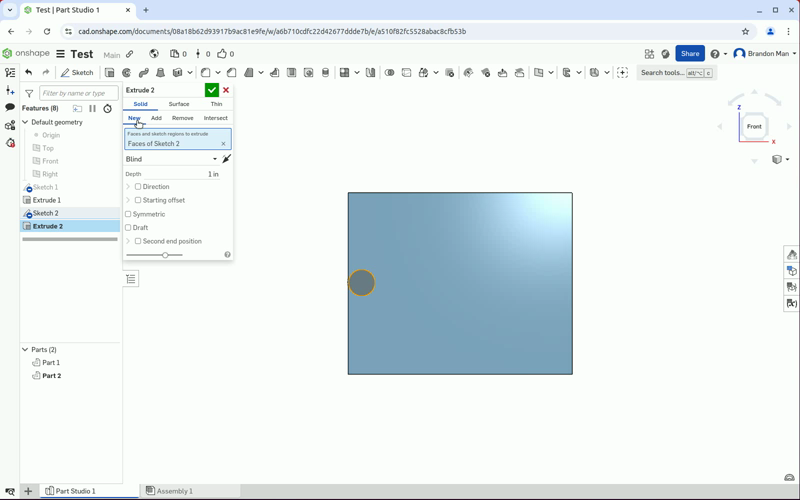
key(tab, 4)
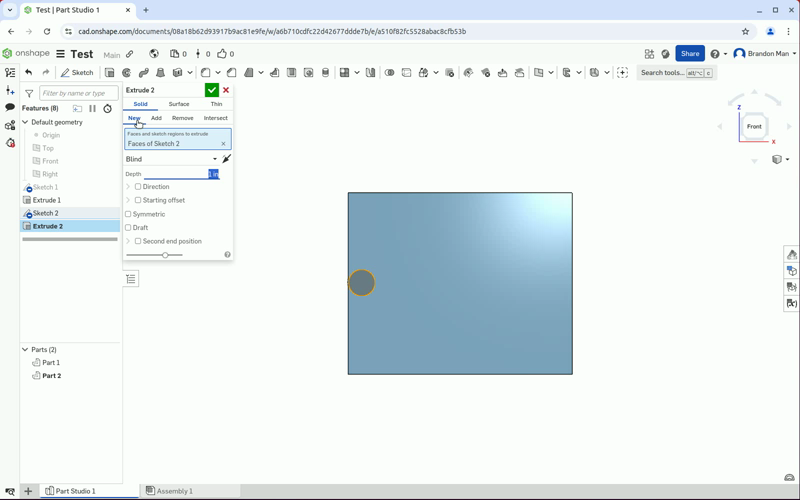
text(1.926)
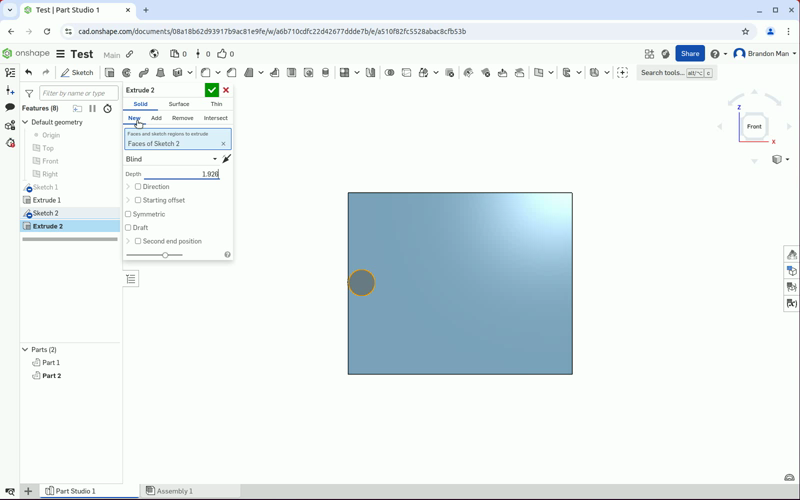
key(enter)
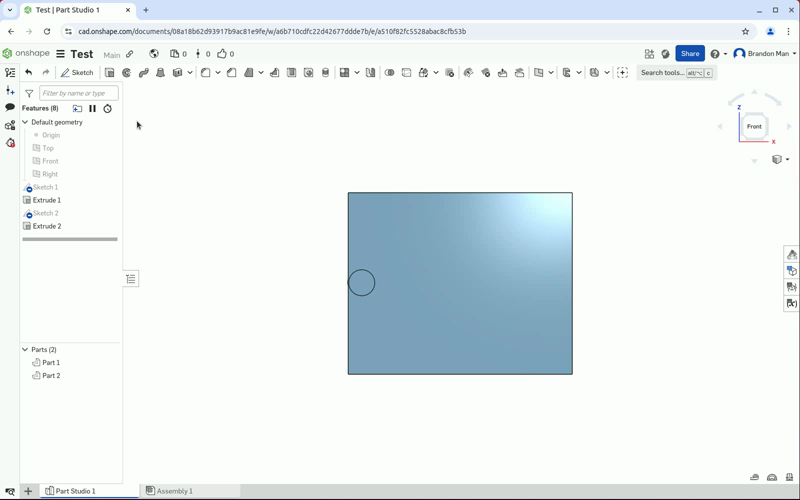
key(shift+h)
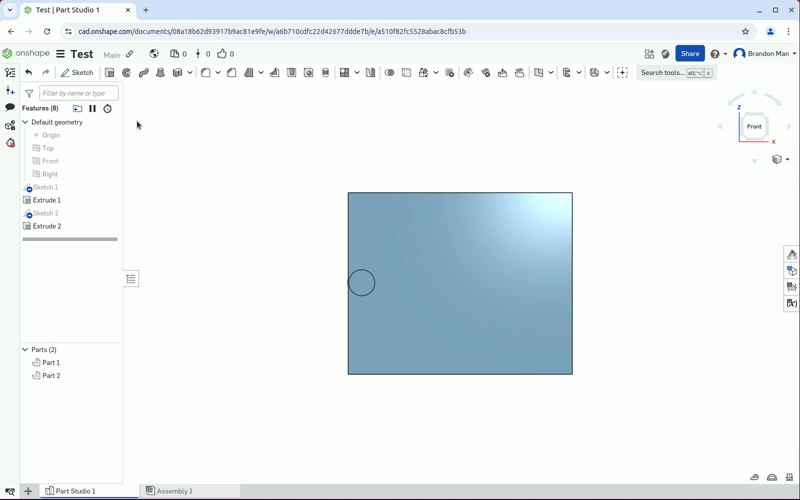
key(shift+h)
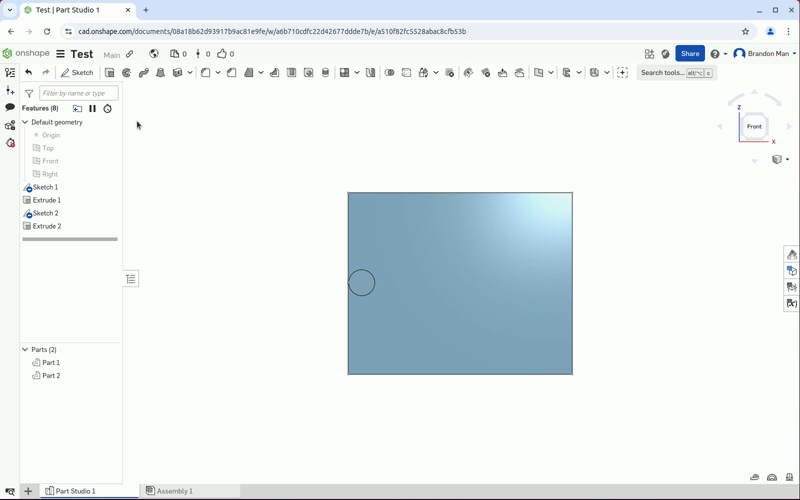
key(shift+7)
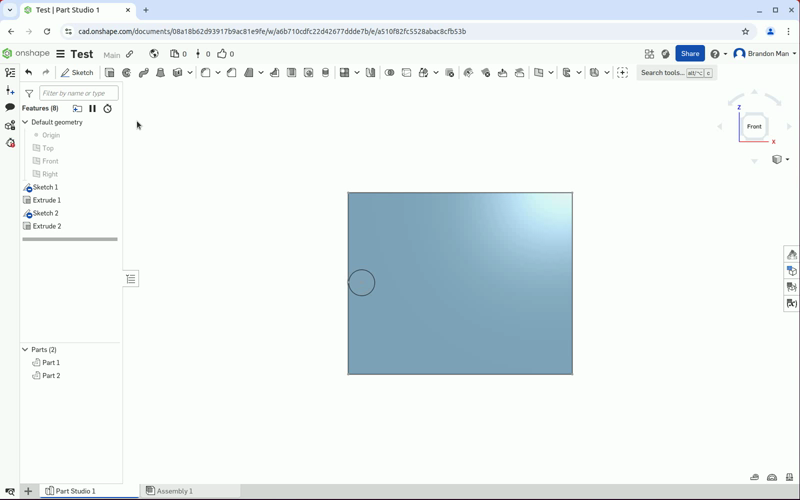
key(left, 2)
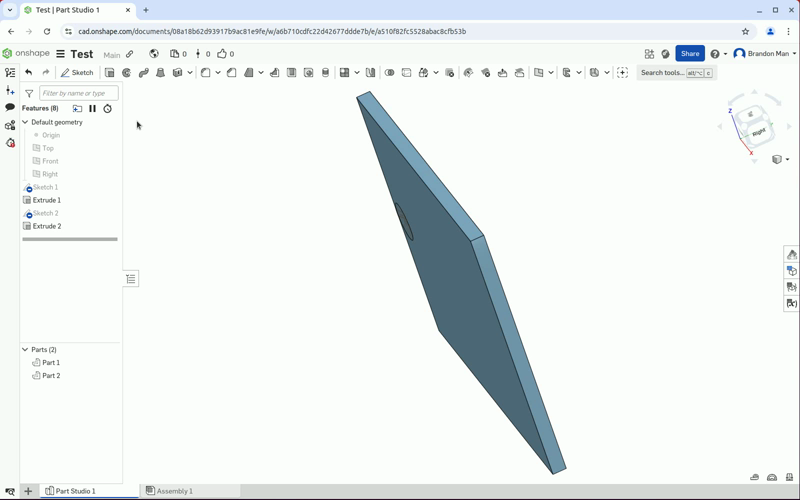
key(down, 2)
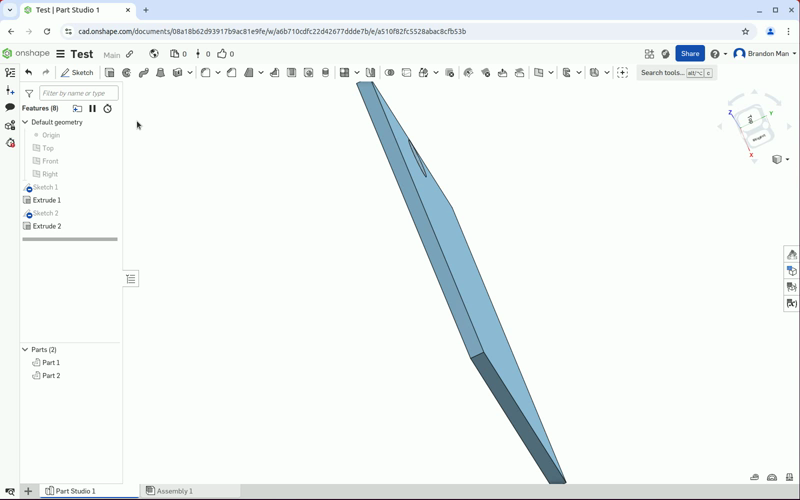
key(up, 2)
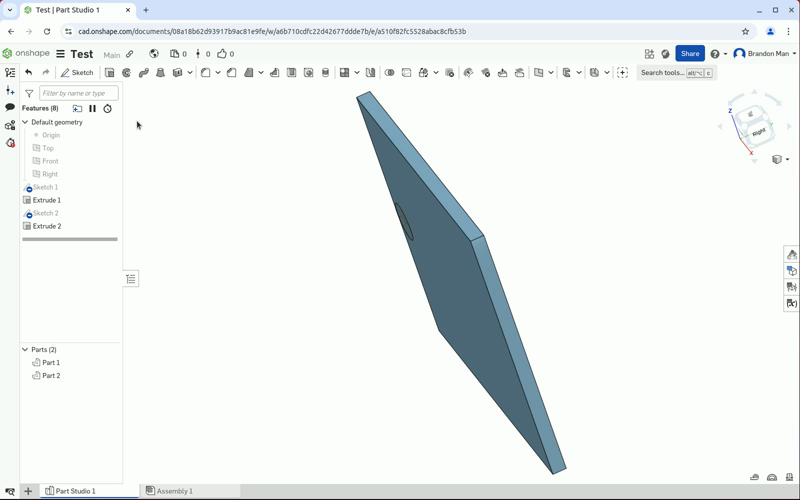
key(right, 2)
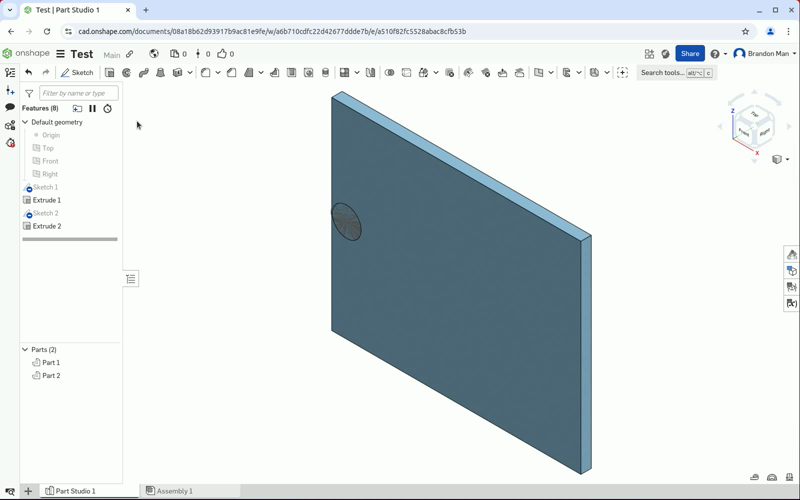
mouse_move(73, 189)
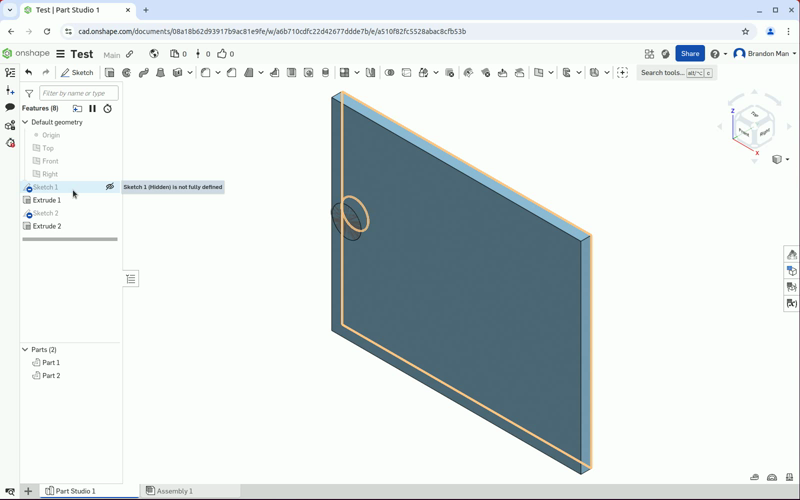
click(73, 189)